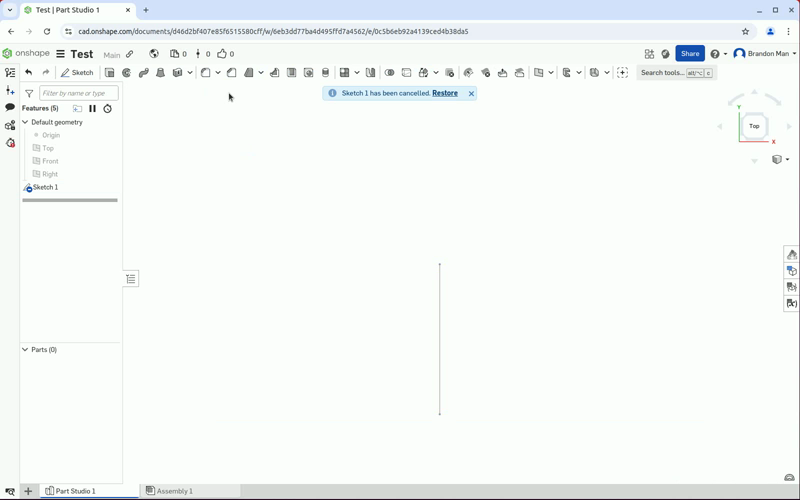
key(shift+h)
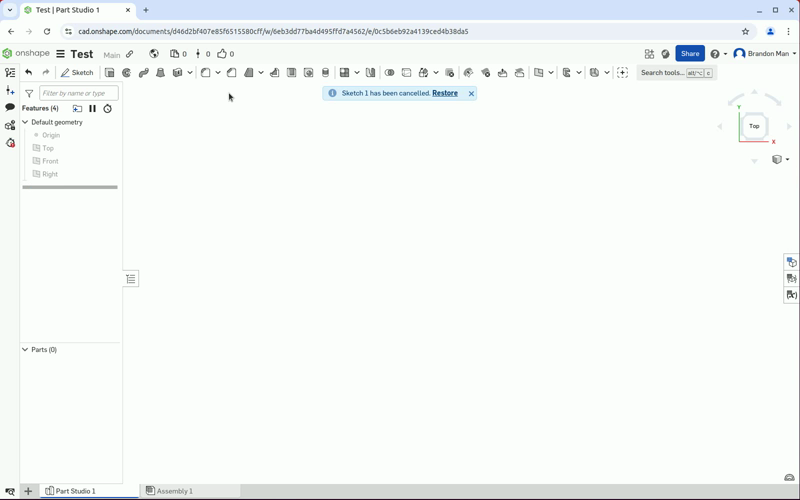
mouse_move(73, 352)
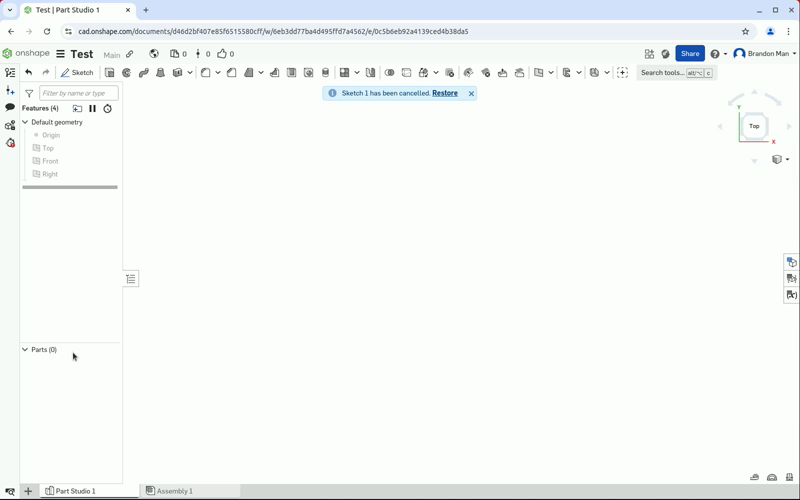
key(y)
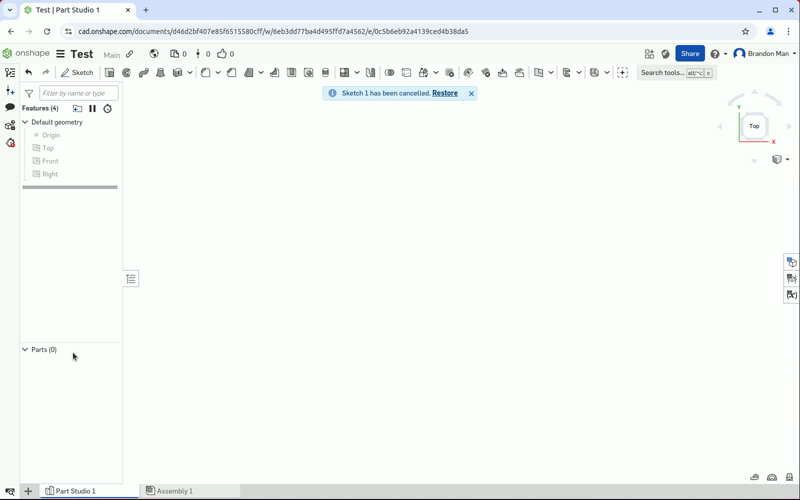
key(shift+p)
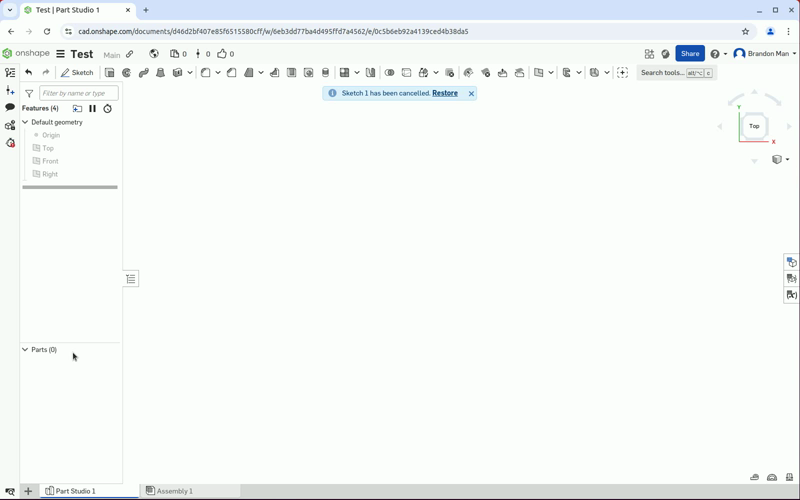
key(space)
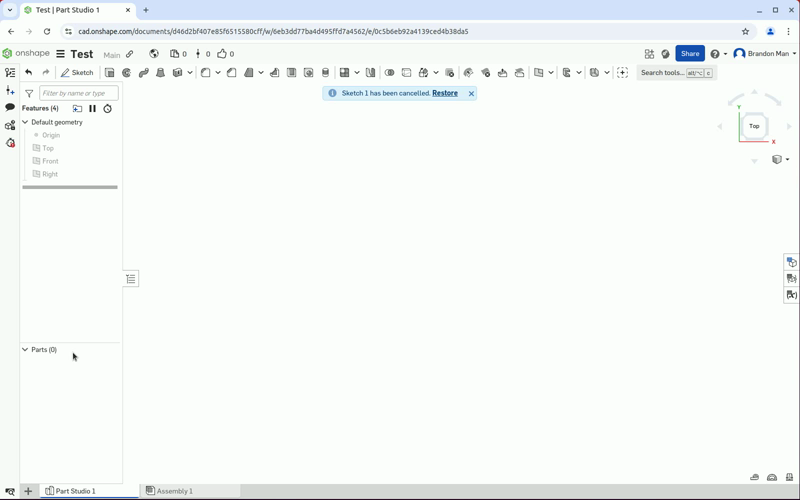
key_down(shift)
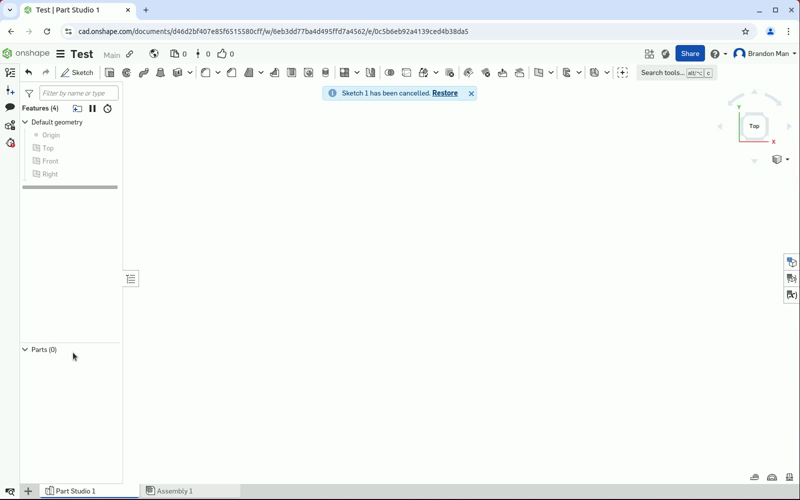
key(up)
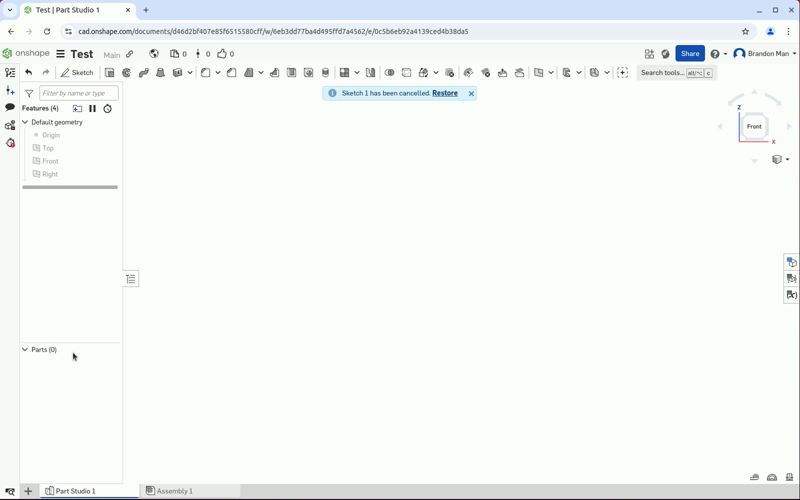
key_up(shift)
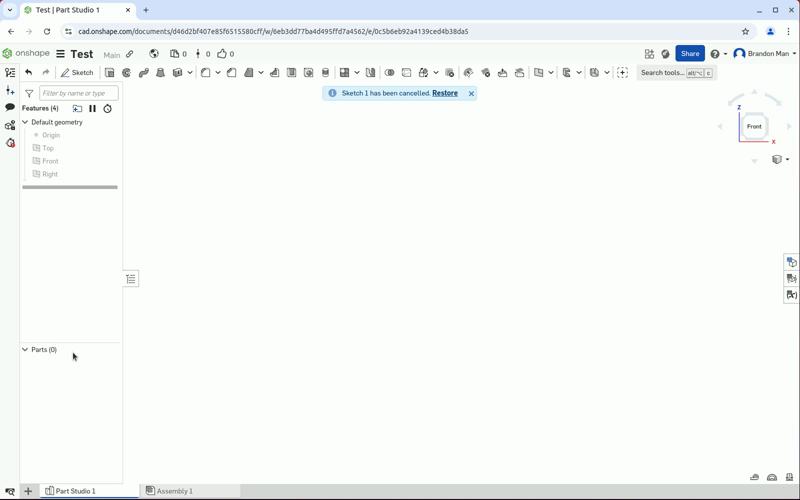
mouse_move(73, 352)
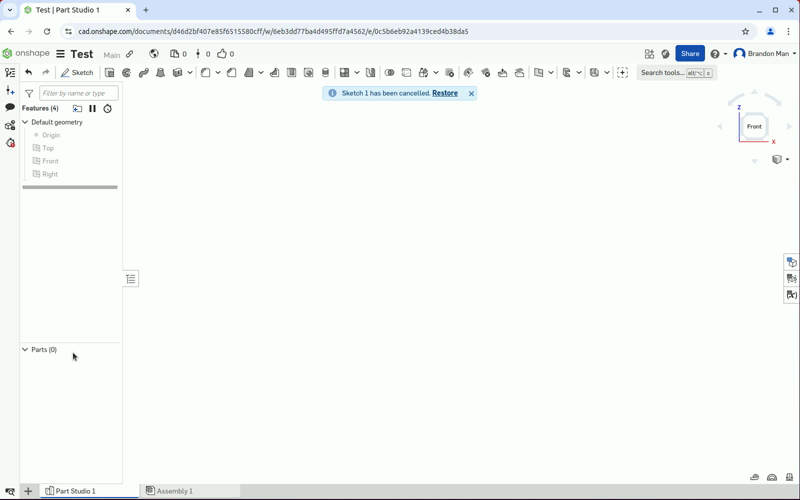
key(shift+y)
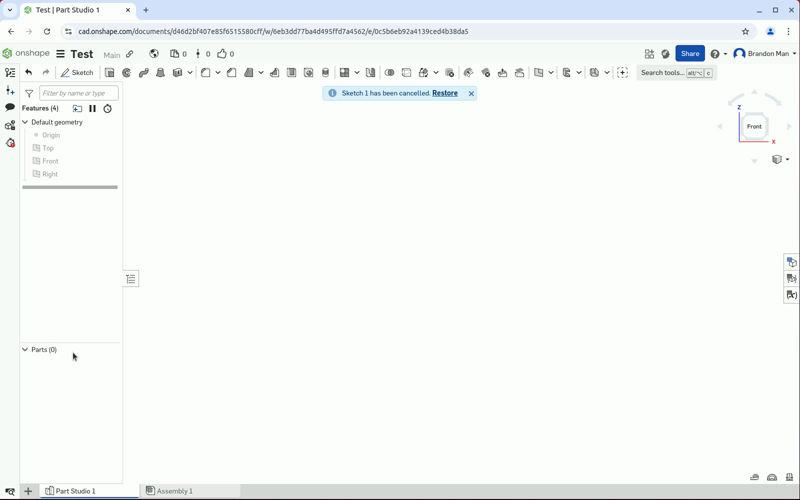
key(shift+s)
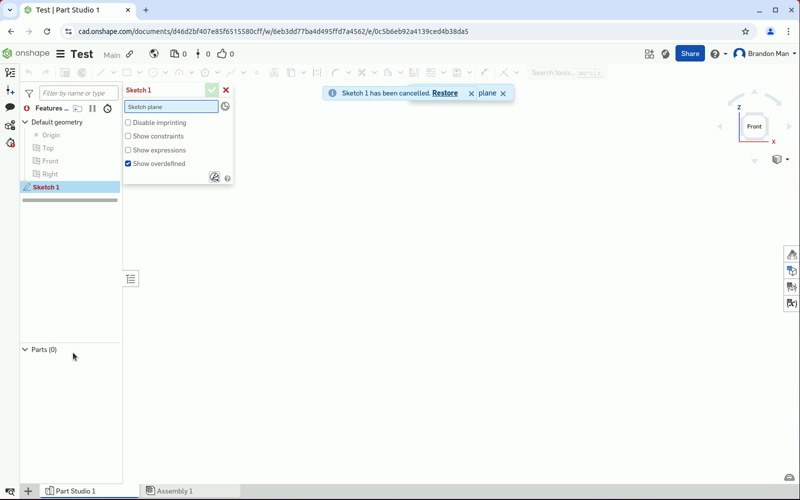
mouse_move(73, 163)
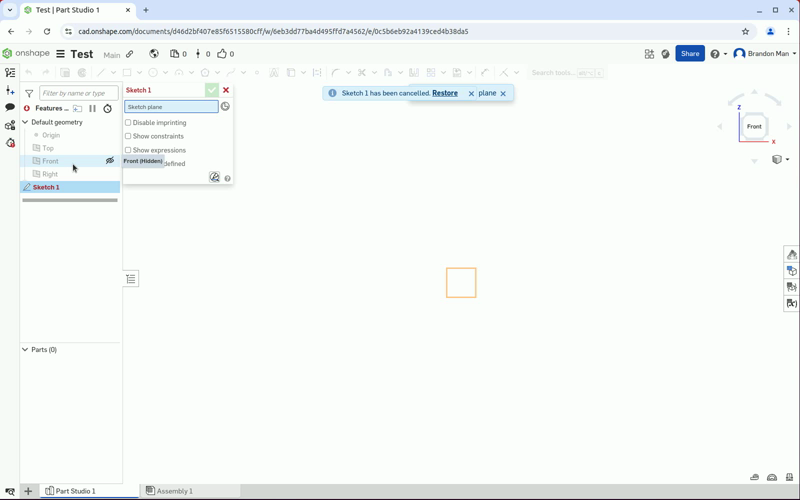
click(73, 163)
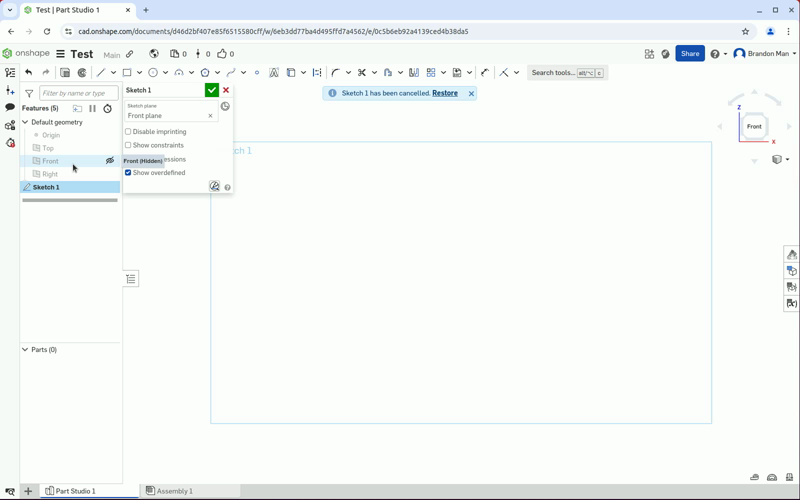
mouse_move(73, 352)
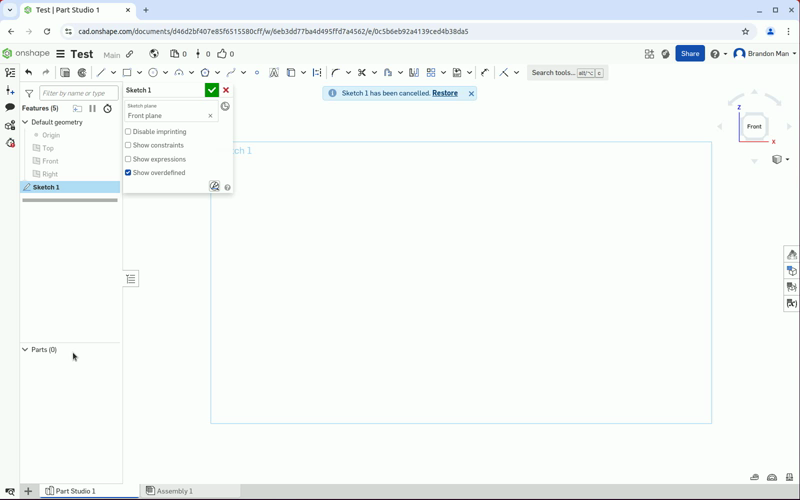
key(y)
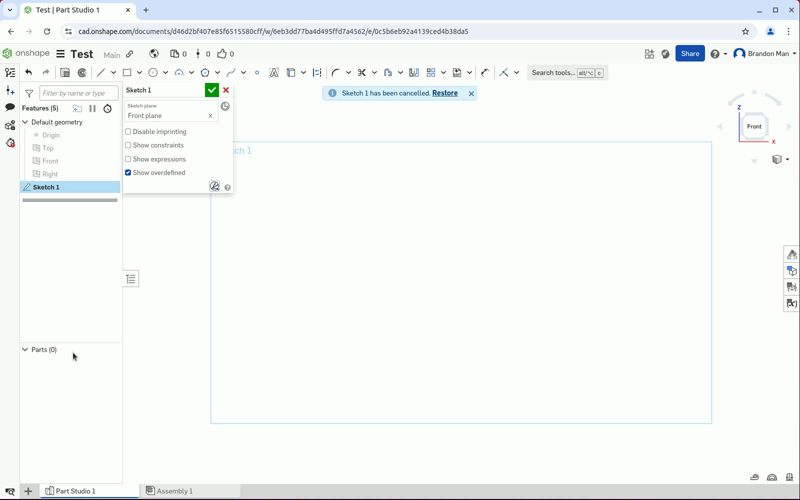
key(l)
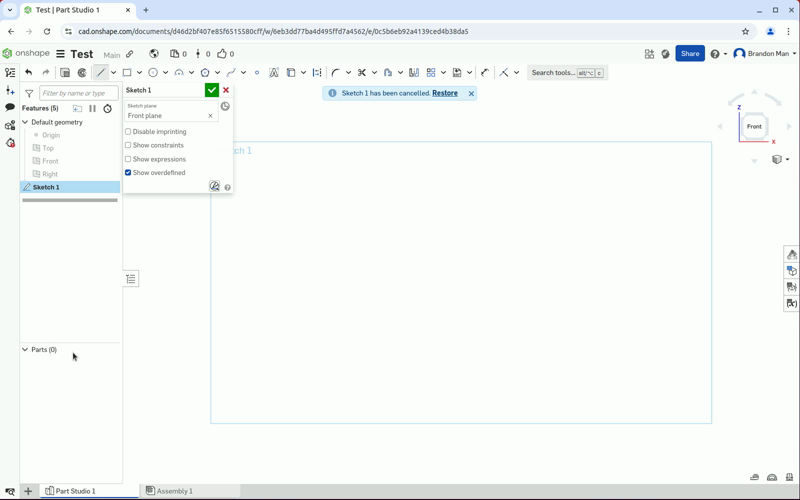
key_down(shift)
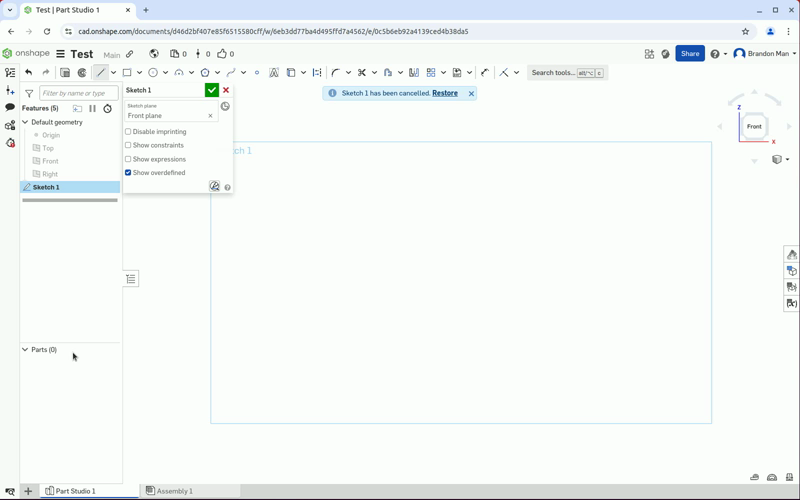
mouse_move(404, 339)
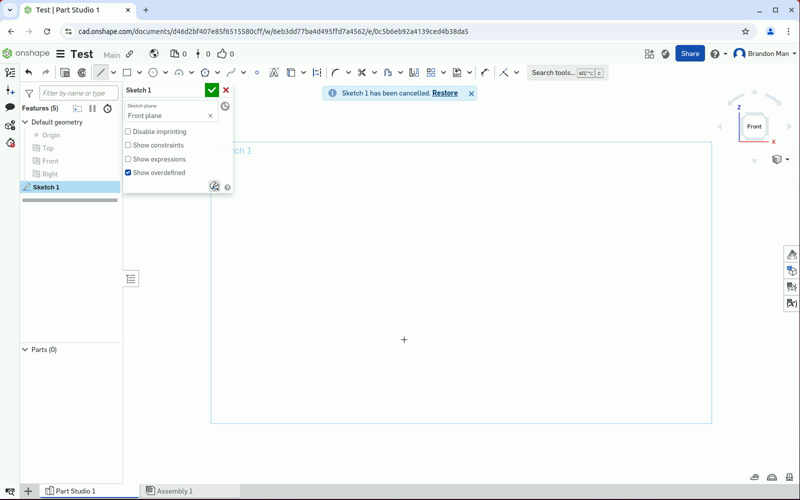
click(404, 339)
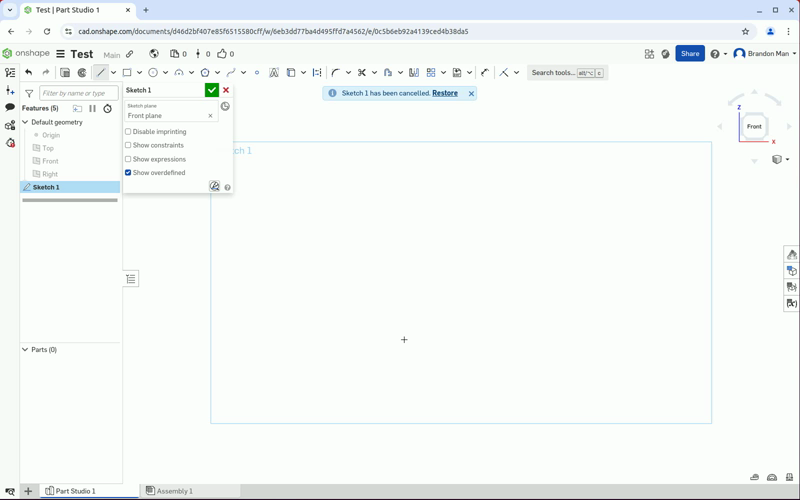
key_up(shift)
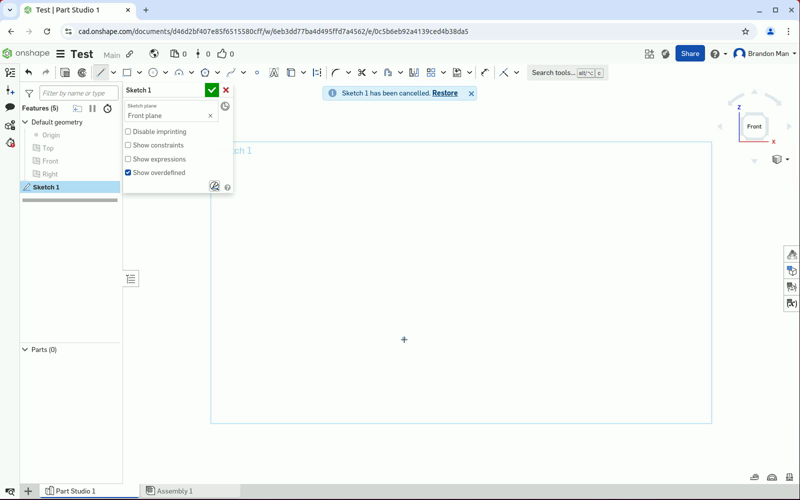
key_down(shift)
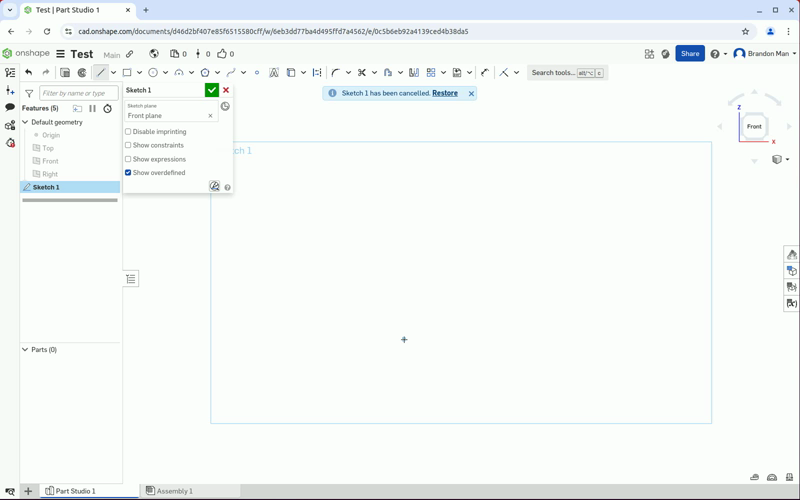
mouse_move(516, 339)
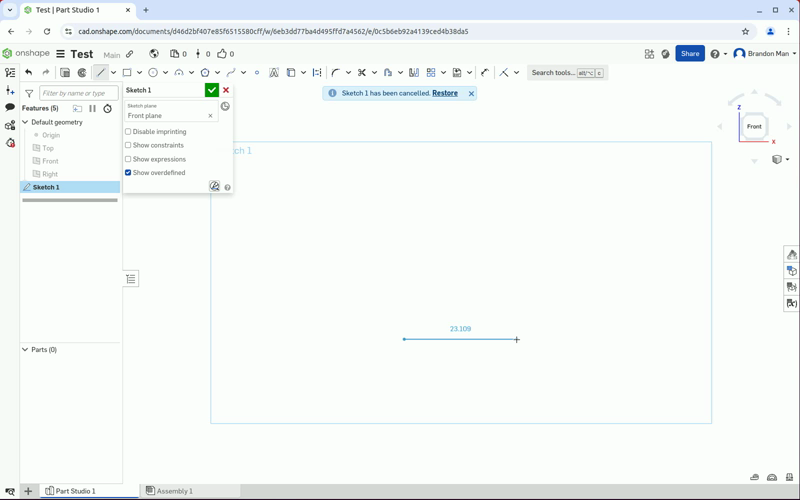
click(516, 339)
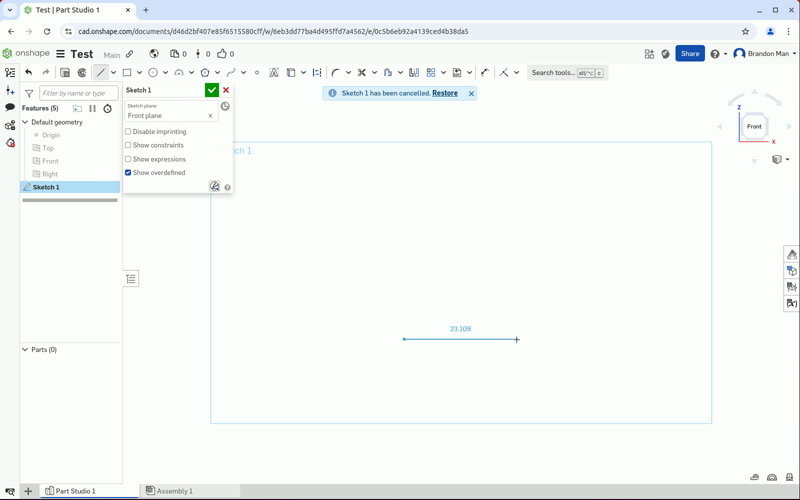
key_up(shift)
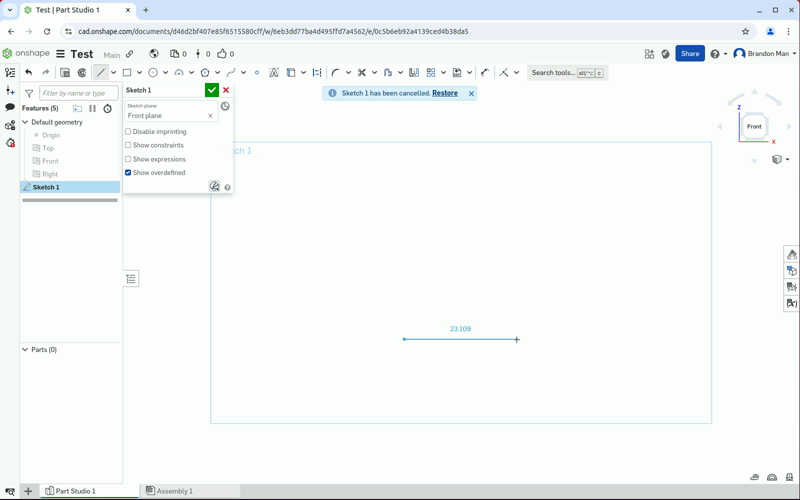
key_down(shift)
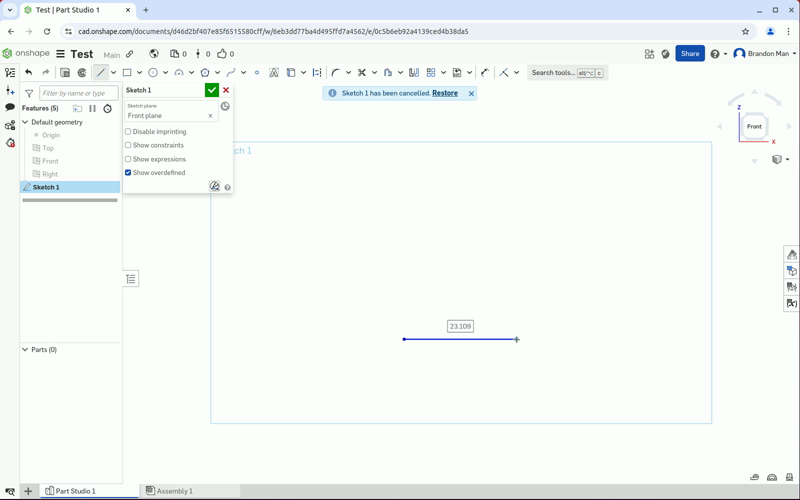
mouse_move(516, 226)
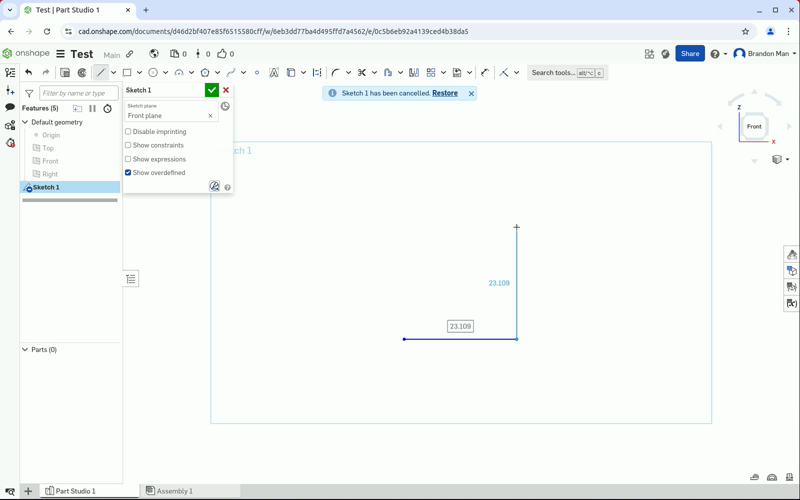
click(516, 226)
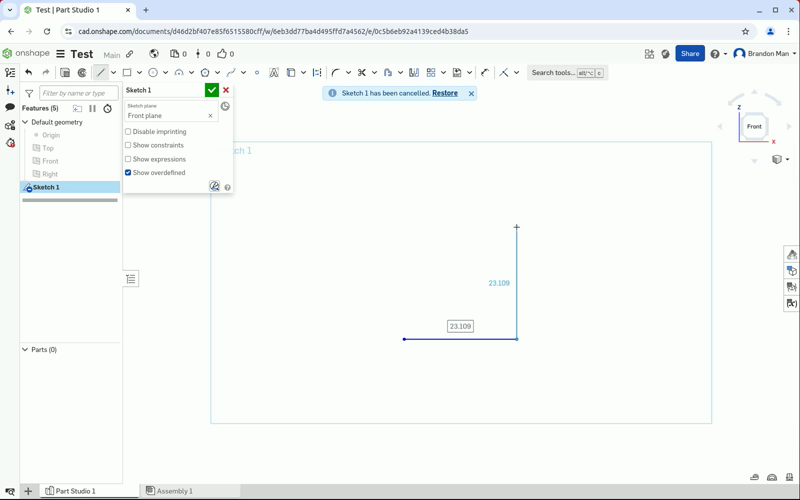
key_up(shift)
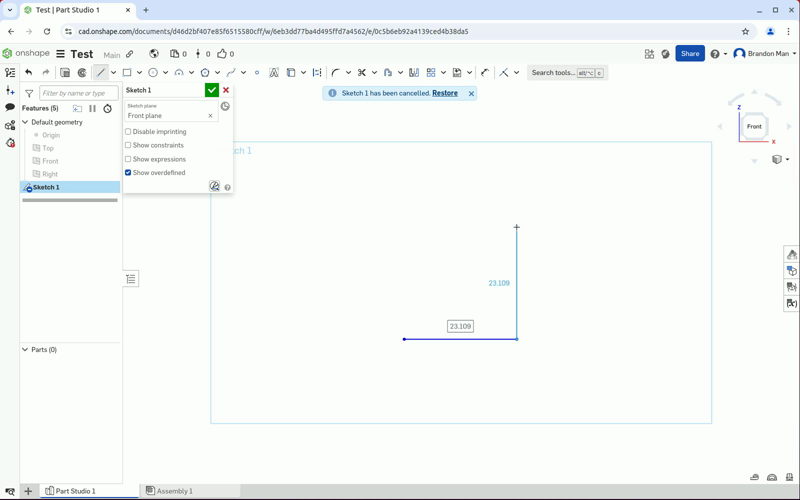
key_down(shift)
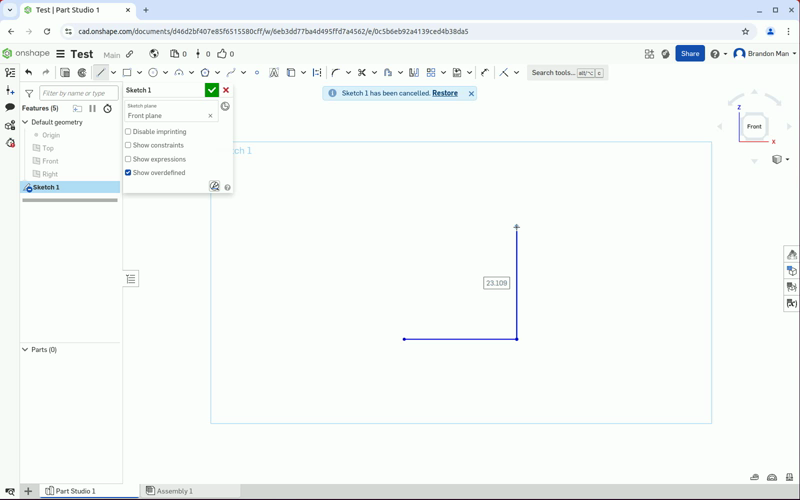
mouse_move(404, 226)
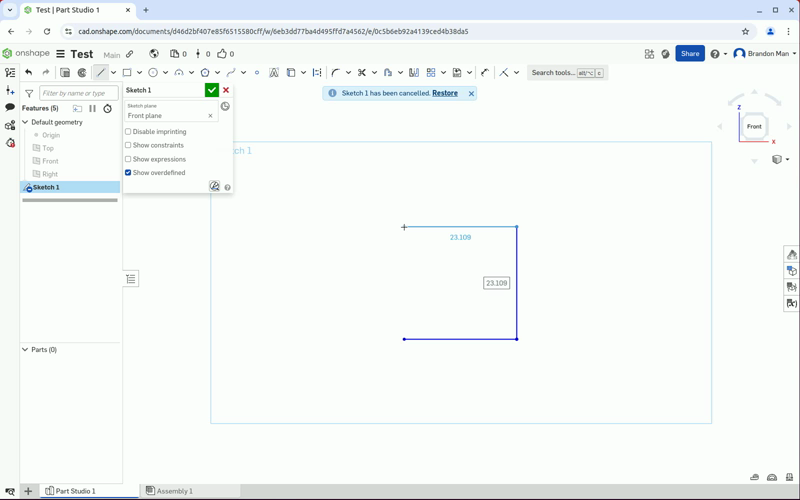
click(404, 226)
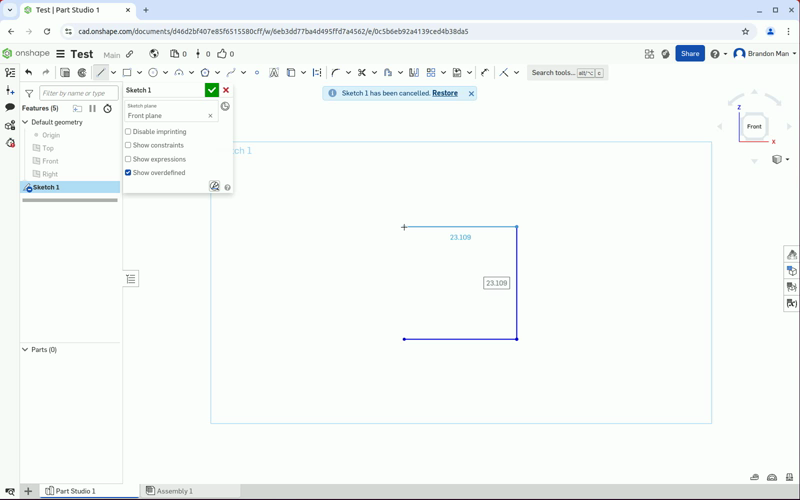
key_up(shift)
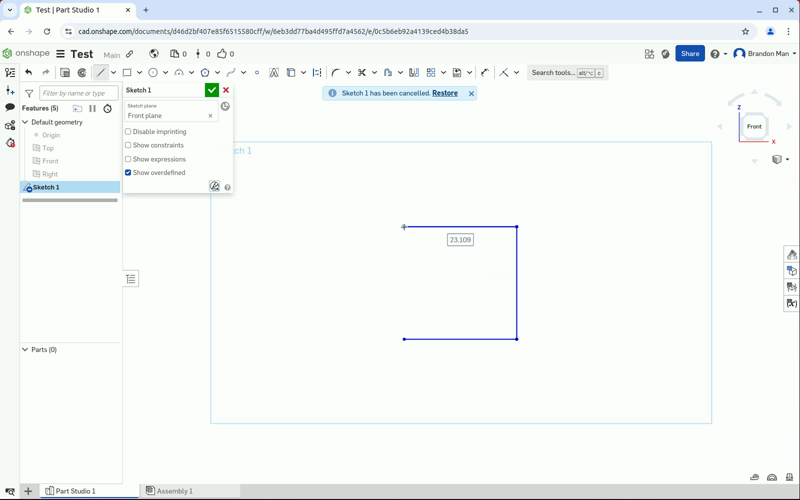
key_down(shift)
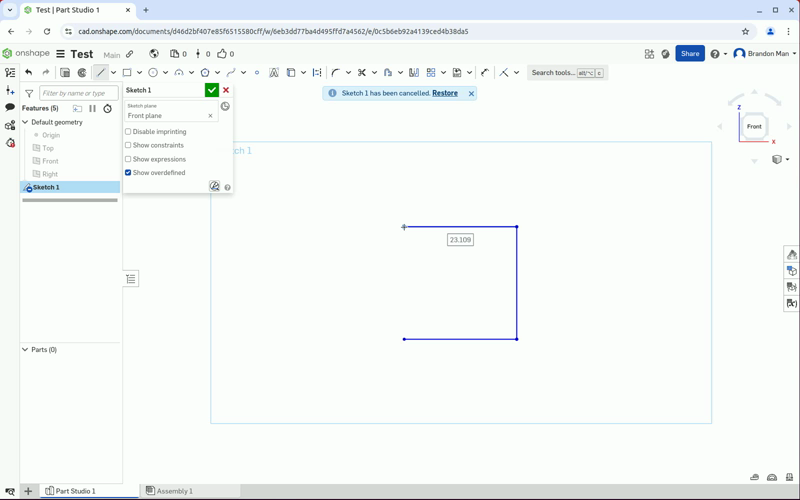
mouse_move(404, 339)
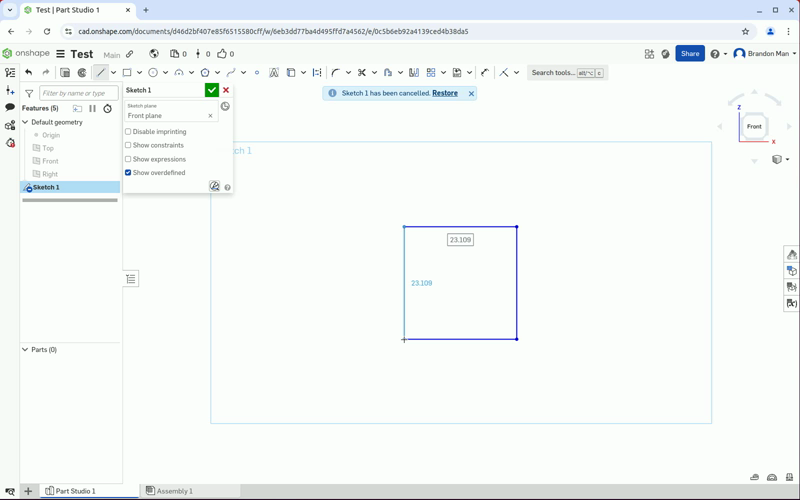
key_up(shift)
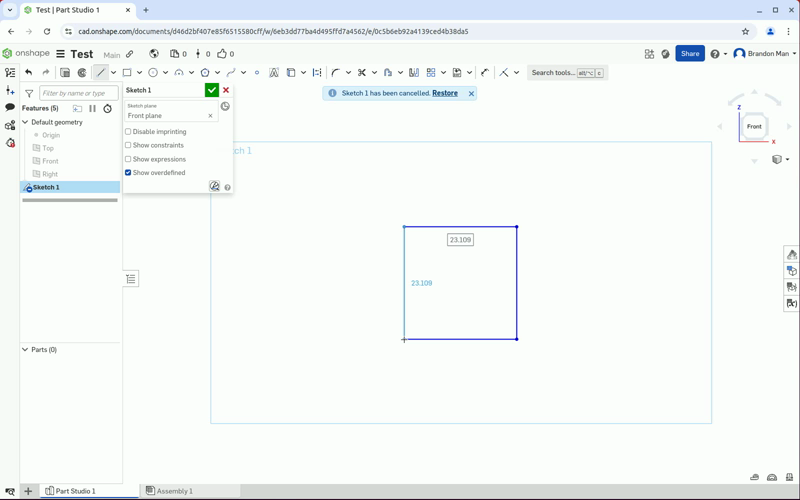
click(404, 339)
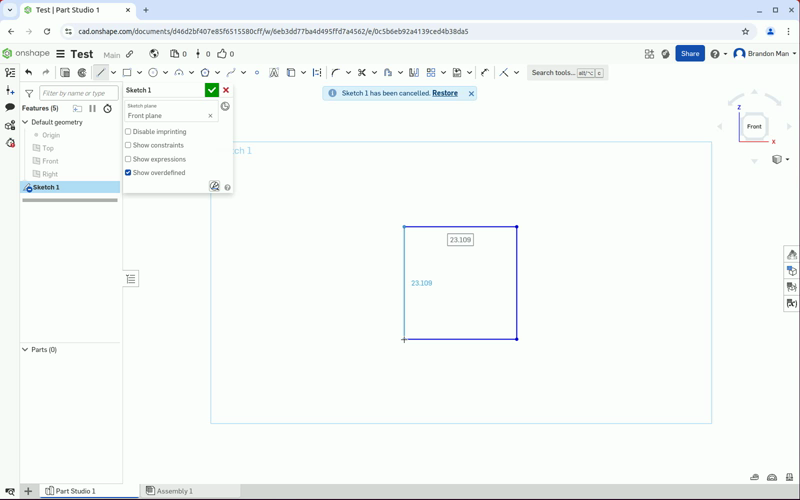
key(esc)
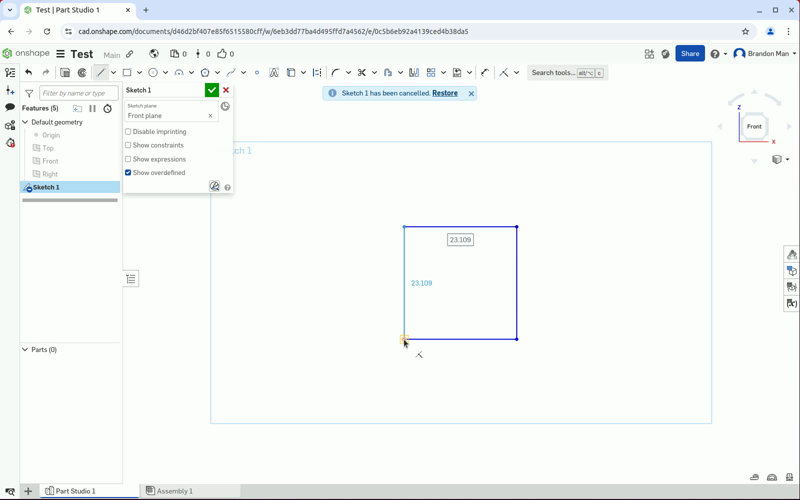
mouse_move(415, 254)
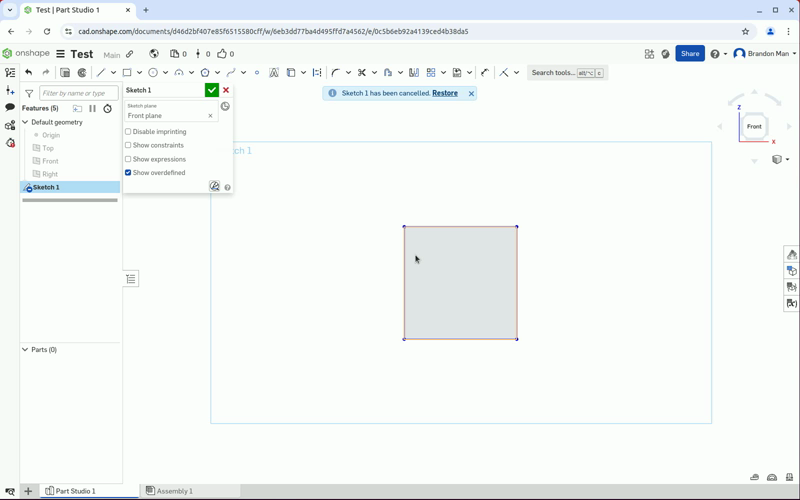
click(415, 254)
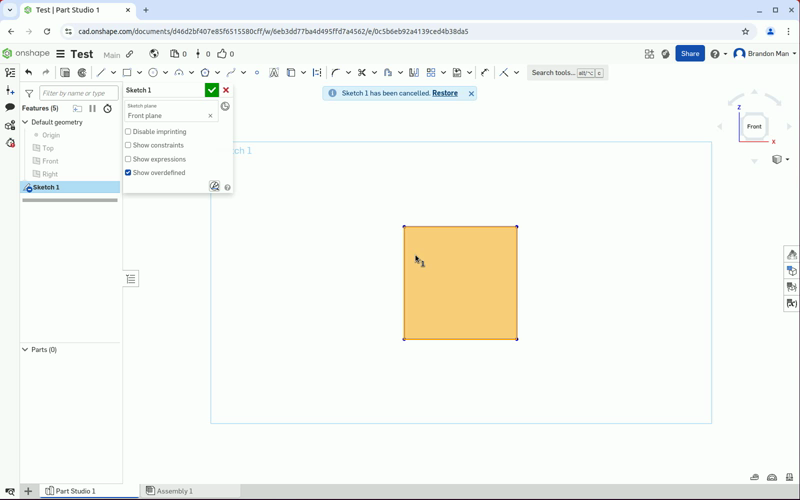
mouse_move(73, 352)
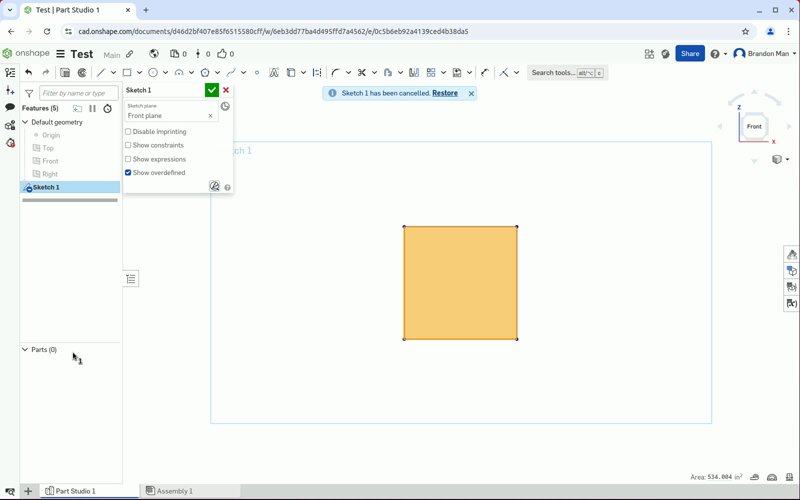
key(shift+y)
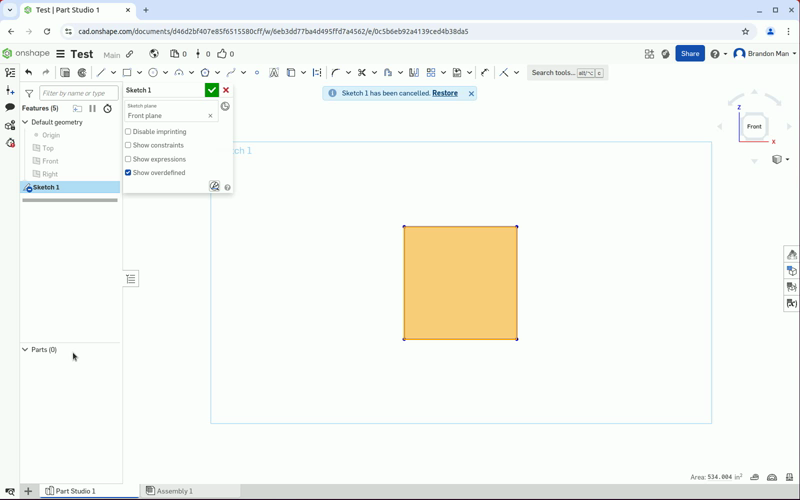
key(shift+e)
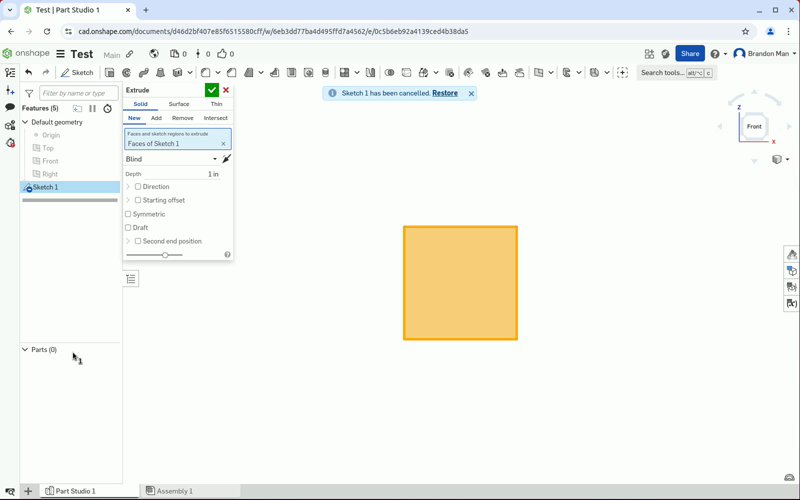
mouse_move(143, 106)
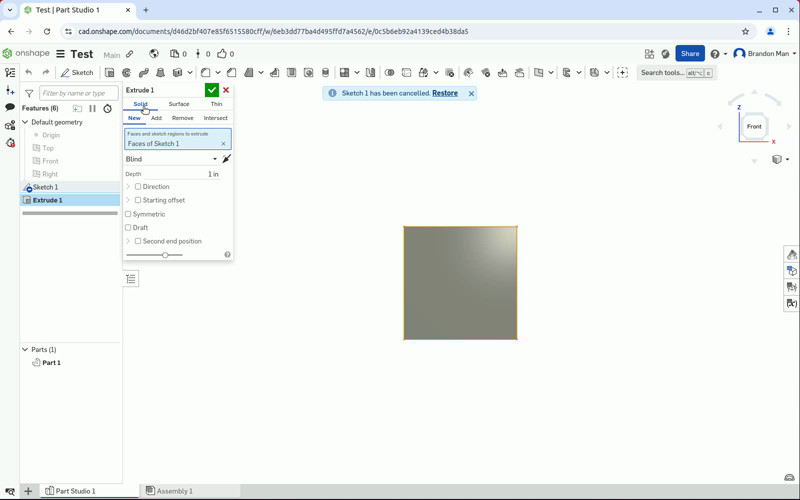
click(143, 106)
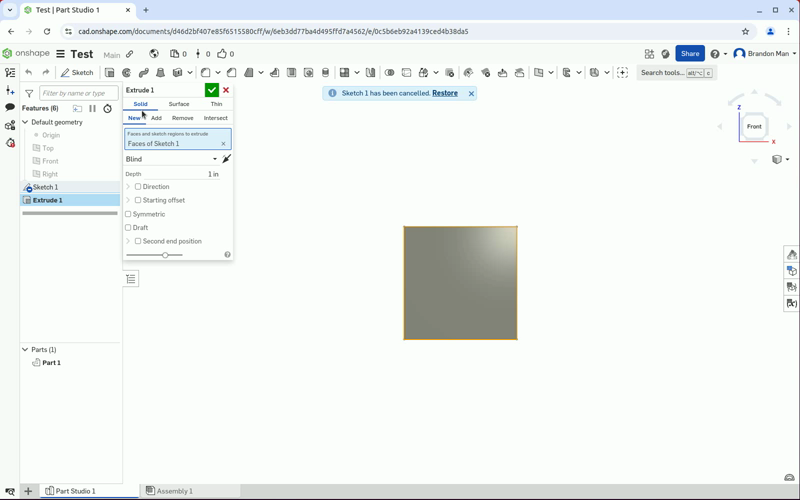
mouse_move(137, 120)
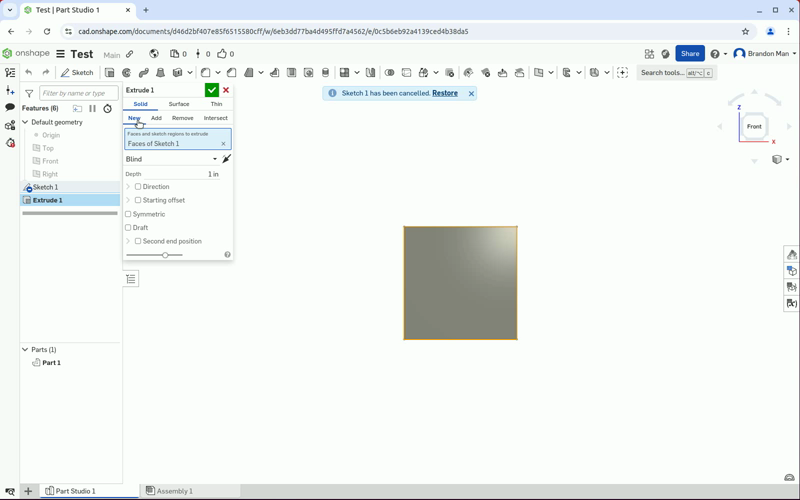
click(137, 120)
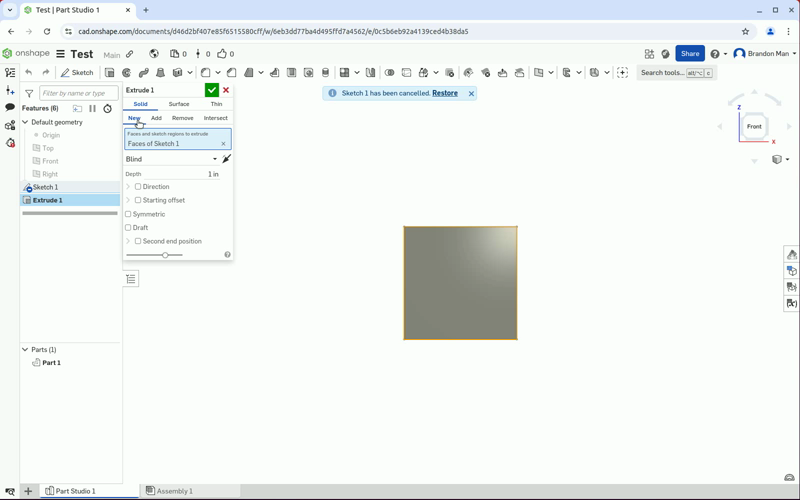
key(tab, 4)
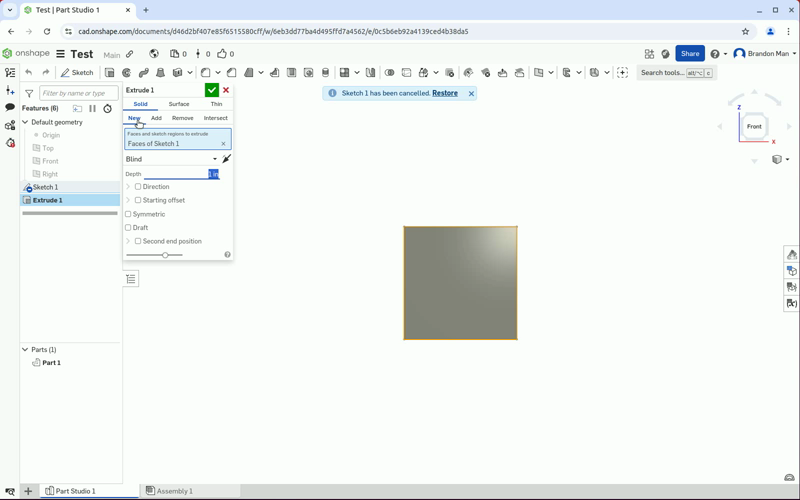
text(23.108)
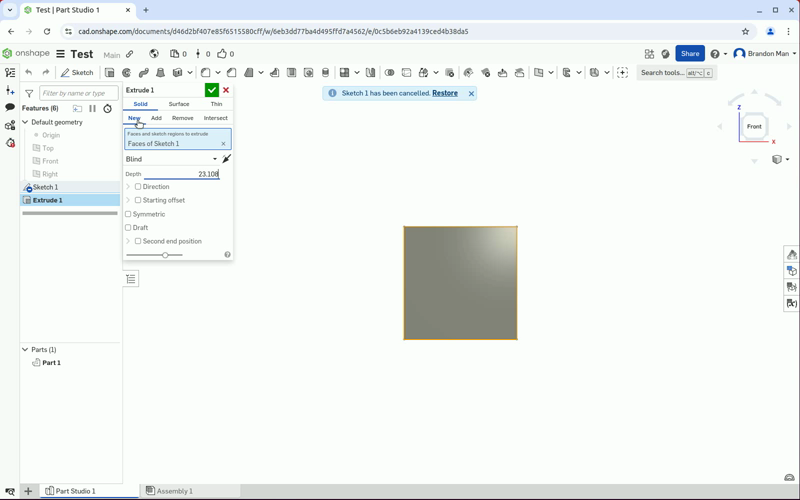
key(enter)
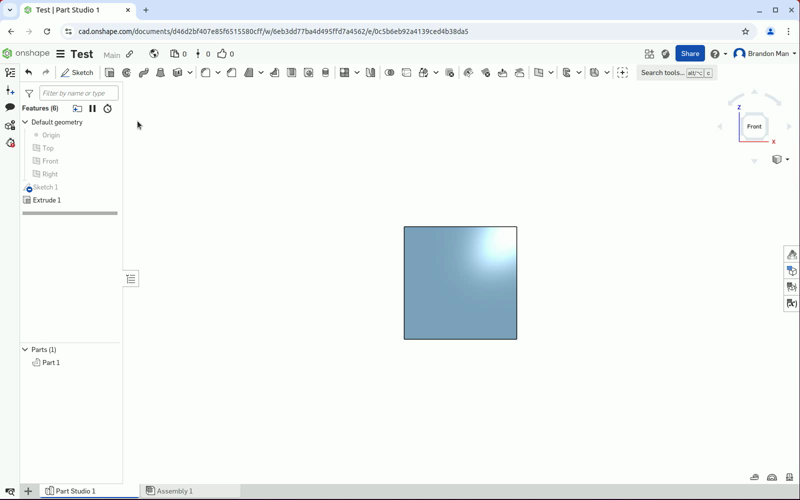
key(shift+h)
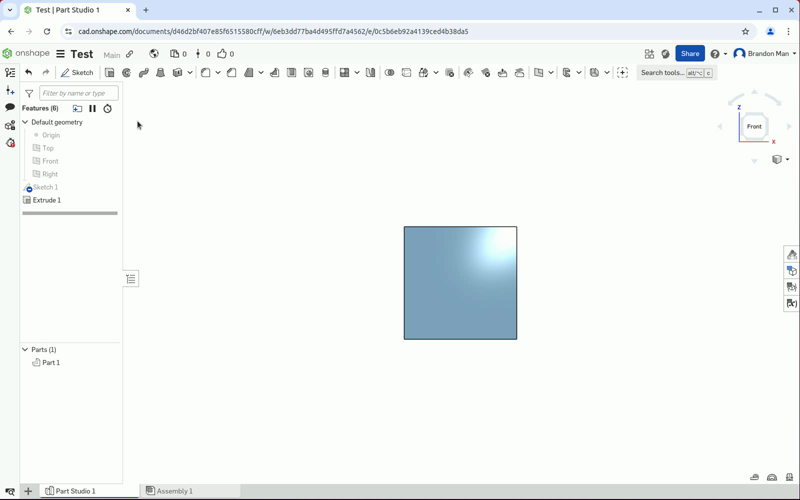
key(shift+h)
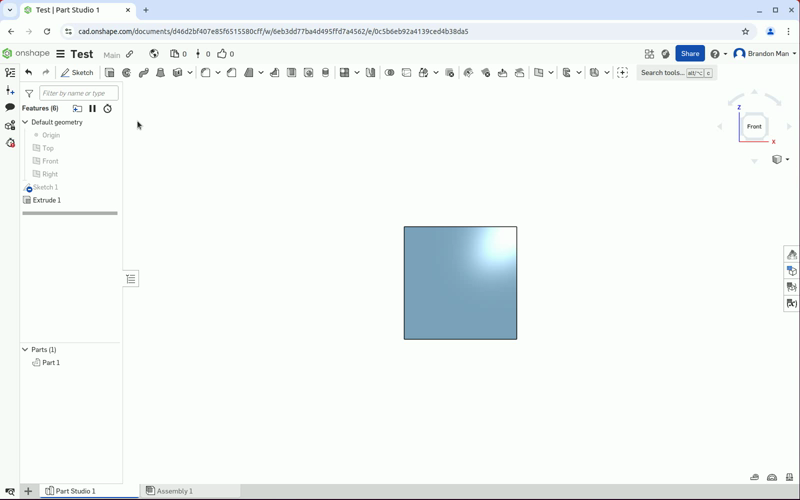
mouse_move(73, 189)
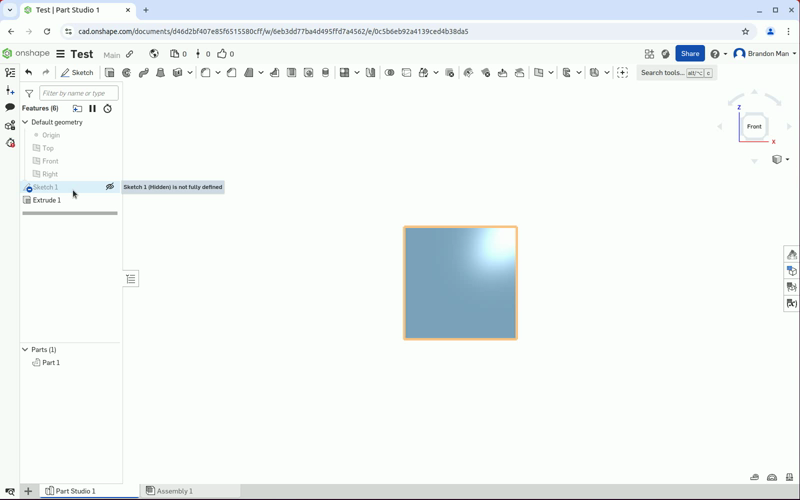
click(73, 189)
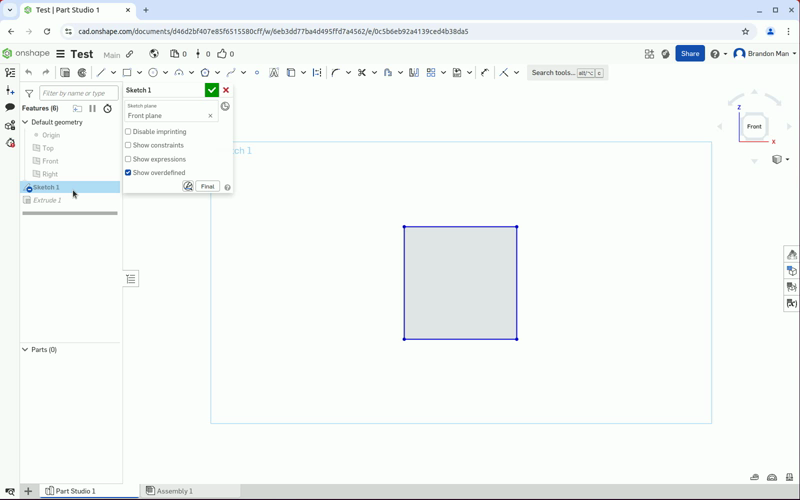
mouse_move(229, 92)
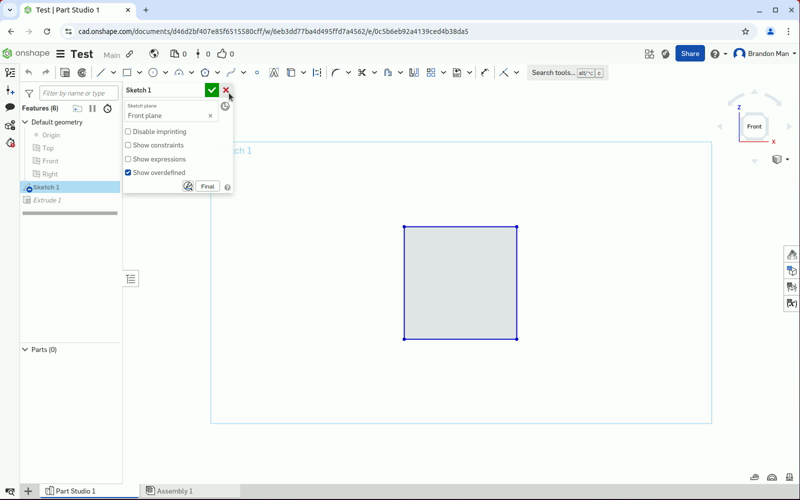
click(229, 92)
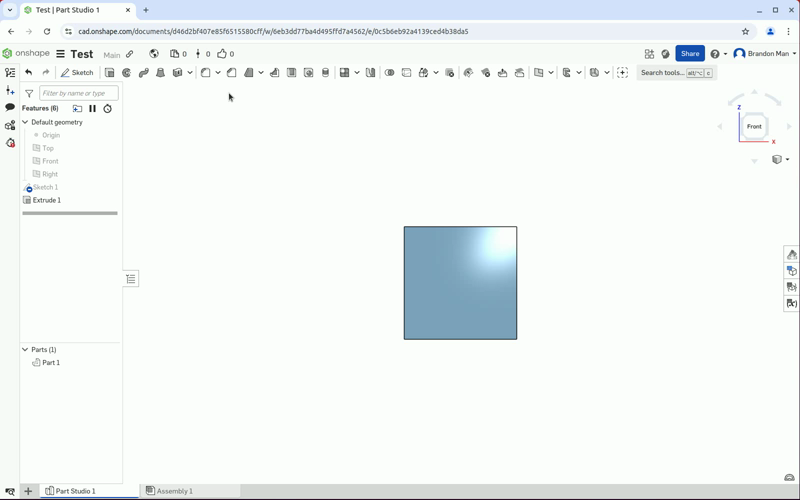
mouse_move(73, 352)
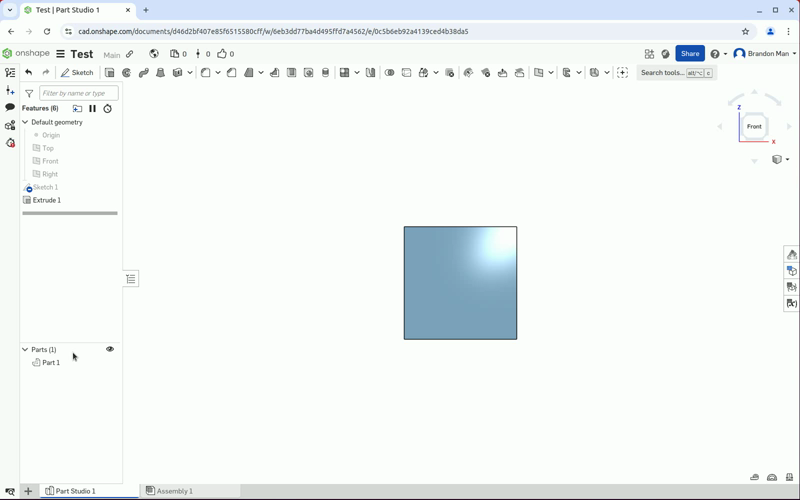
key(y)
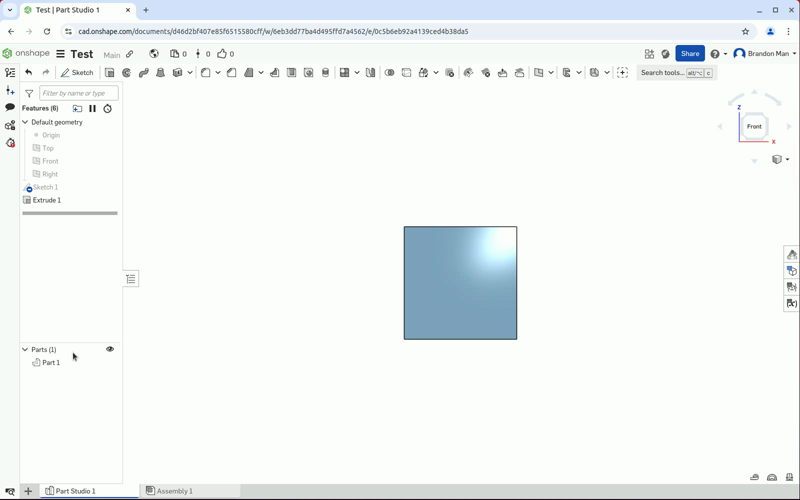
key(shift+p)
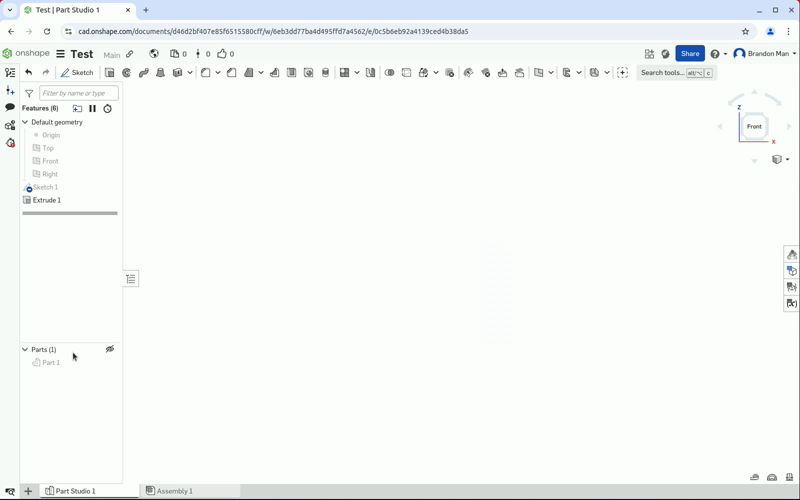
key(space)
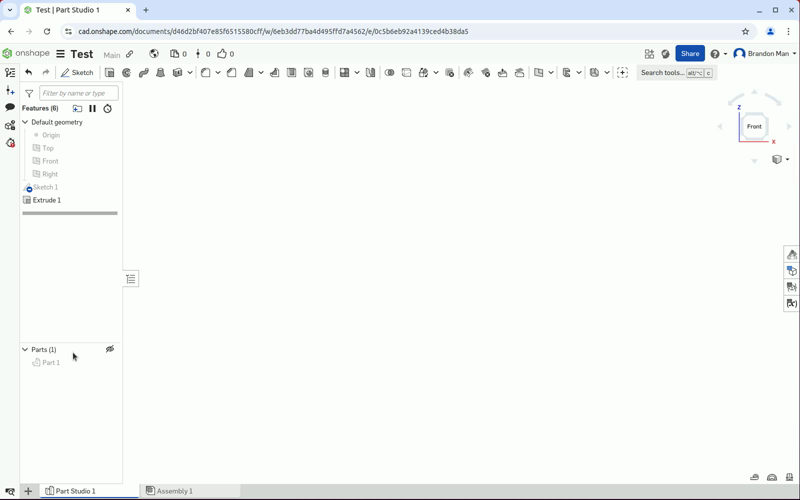
key_down(shift)
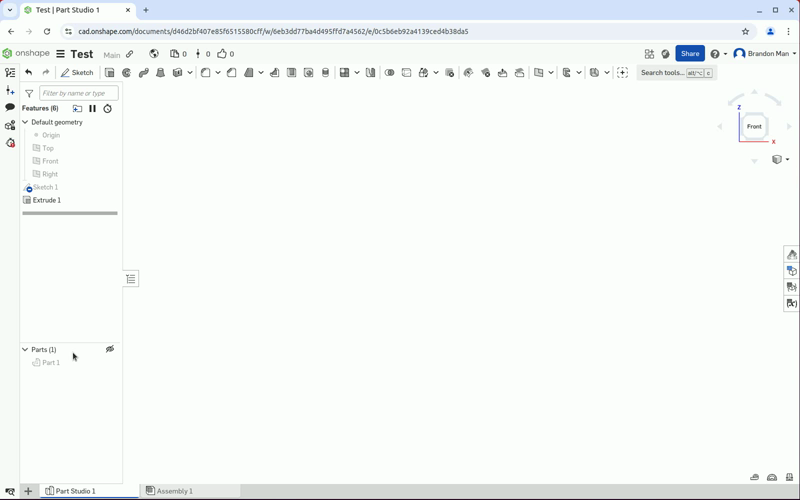
key(down)
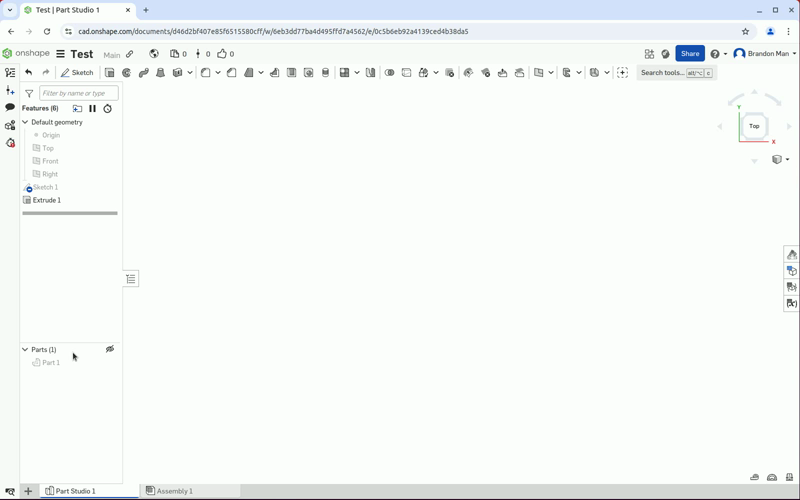
key_up(shift)
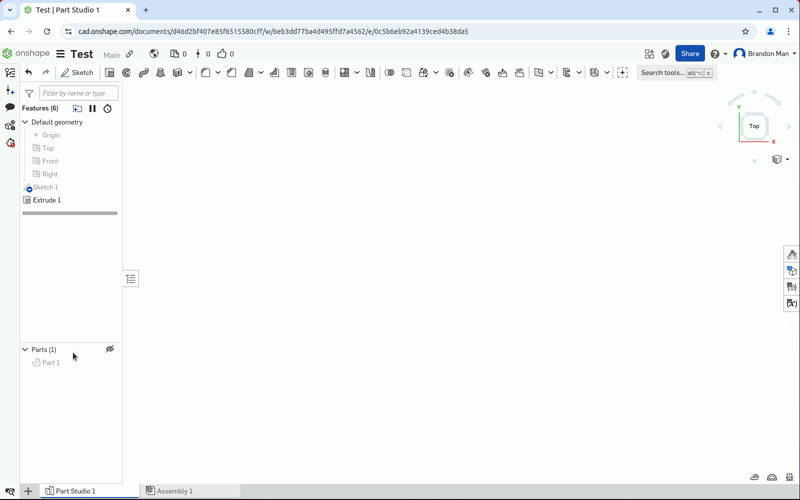
mouse_move(73, 352)
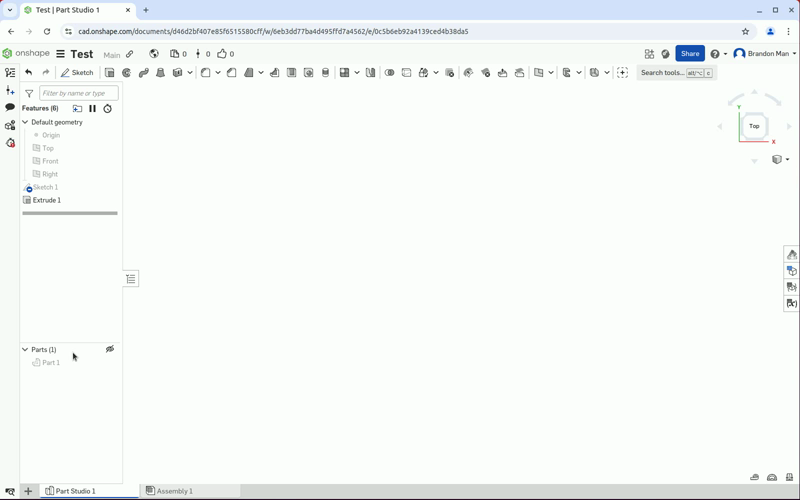
key(shift+y)
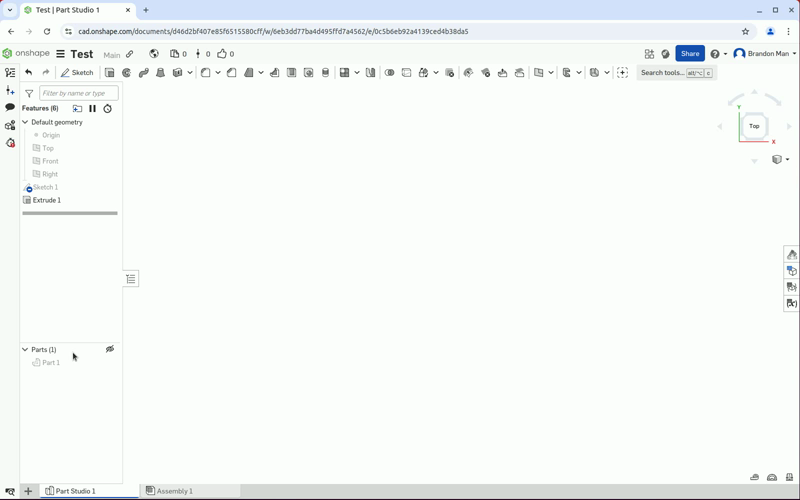
key(shift+s)
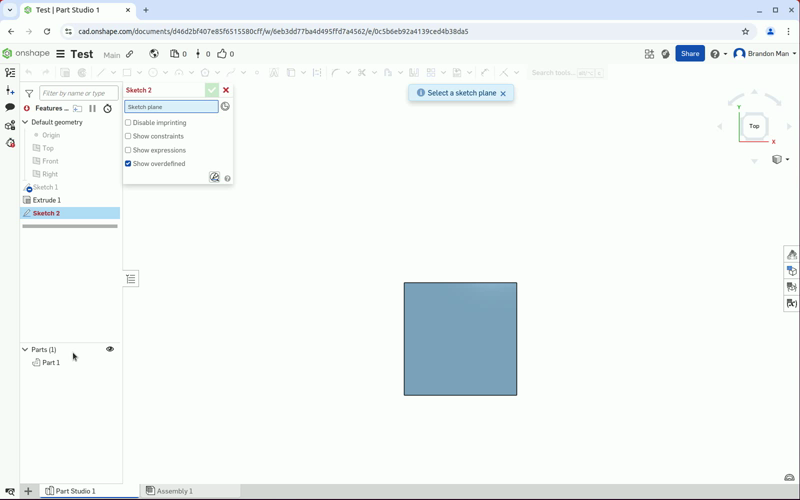
mouse_move(73, 150)
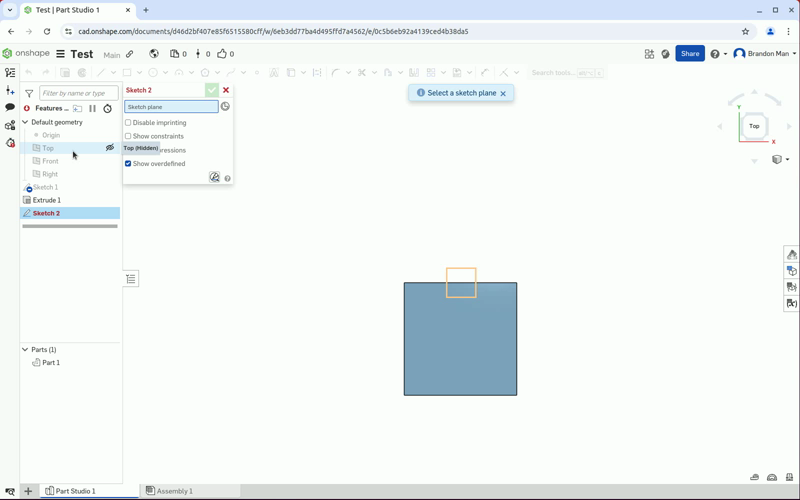
click(73, 150)
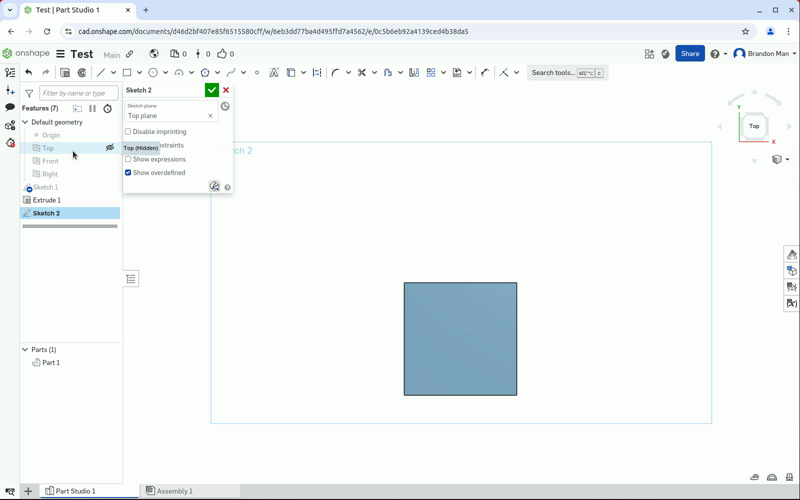
mouse_move(73, 352)
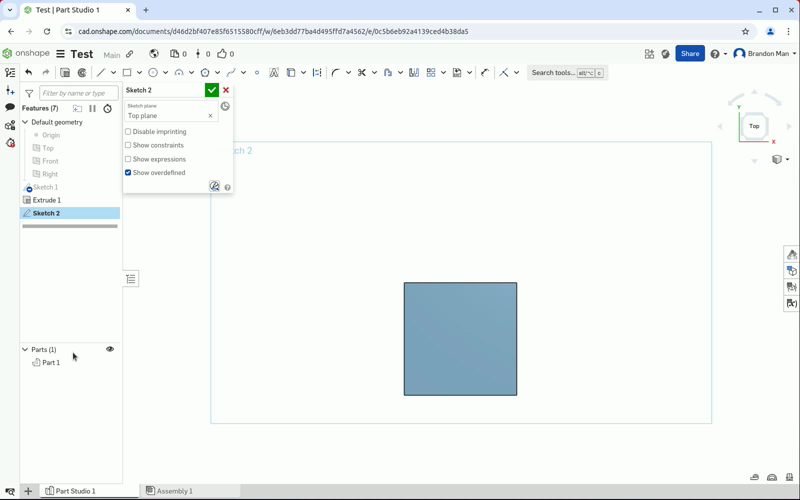
key(y)
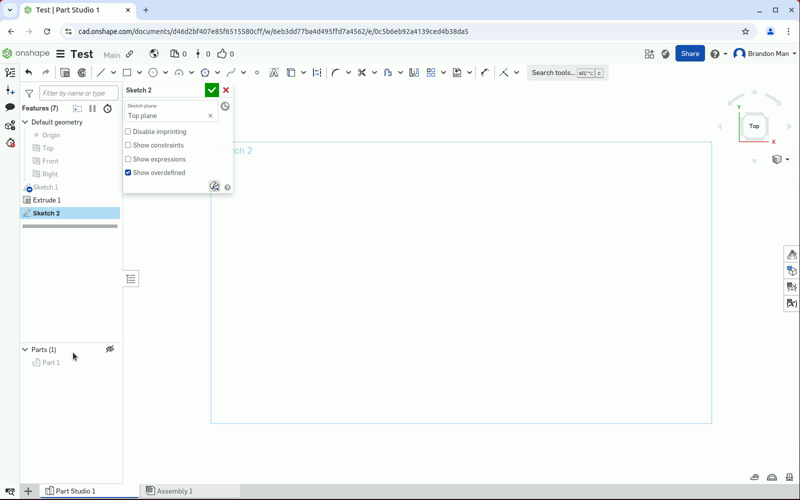
key(l)
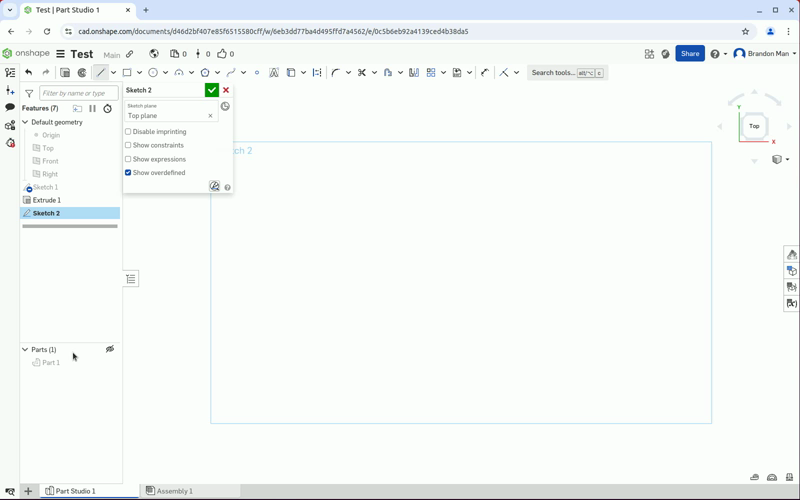
key_down(shift)
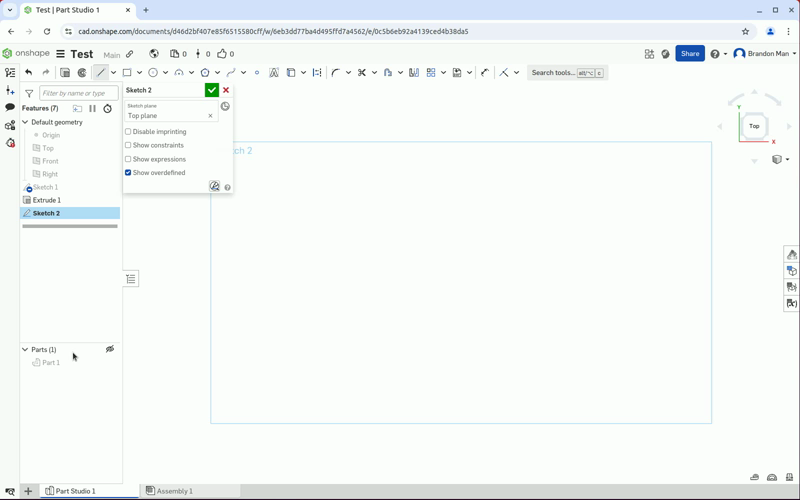
mouse_move(460, 282)
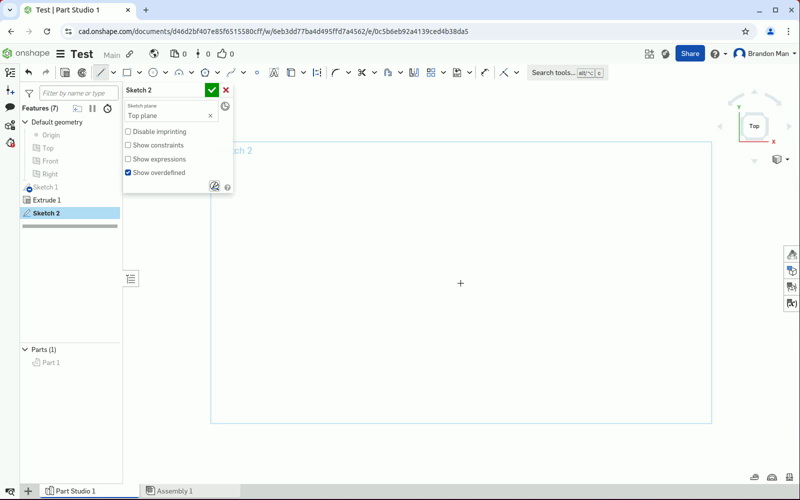
click(460, 282)
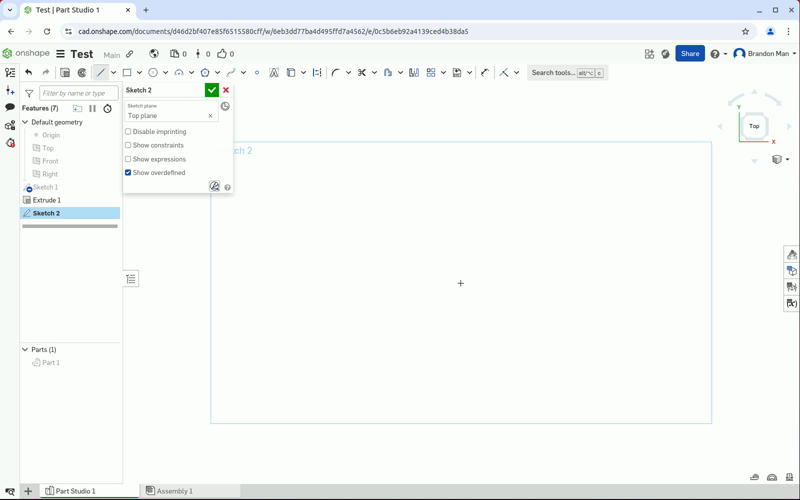
key_up(shift)
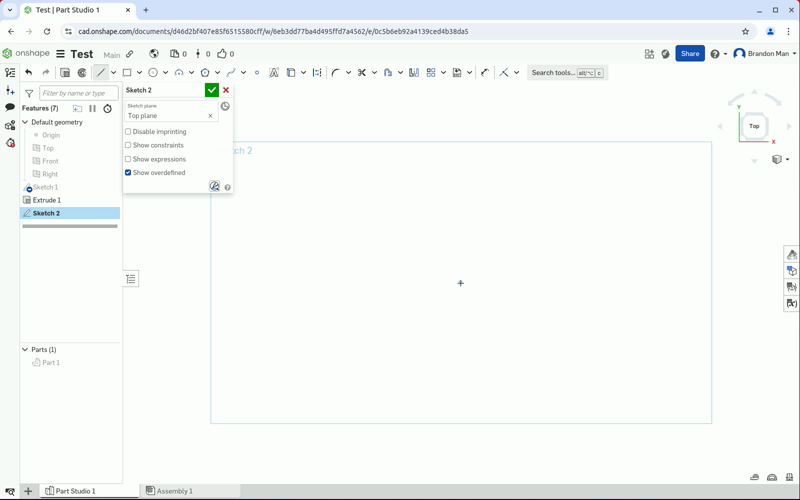
key_down(shift)
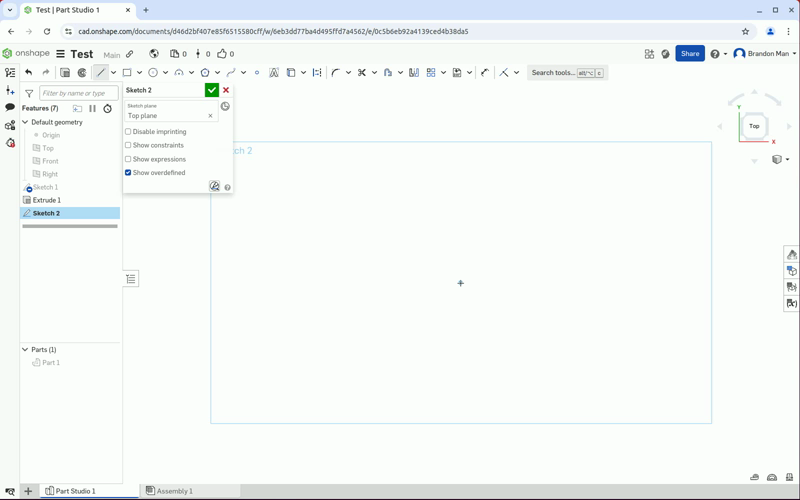
mouse_move(490, 282)
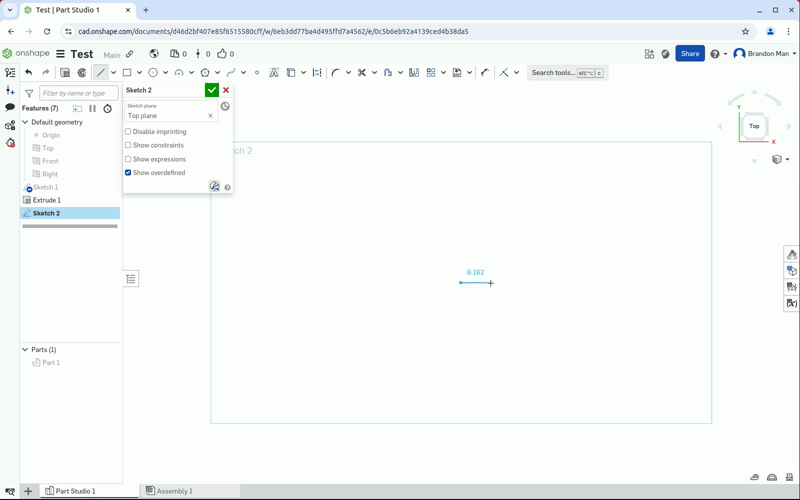
mouse_move(503, 282)
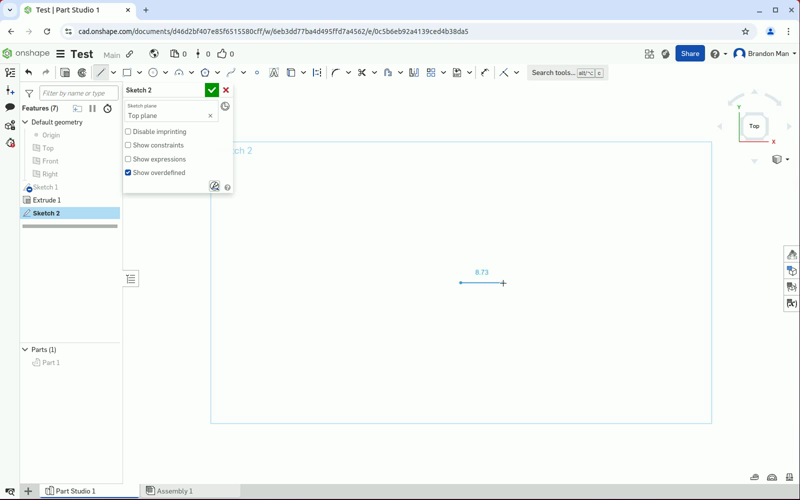
click(503, 282)
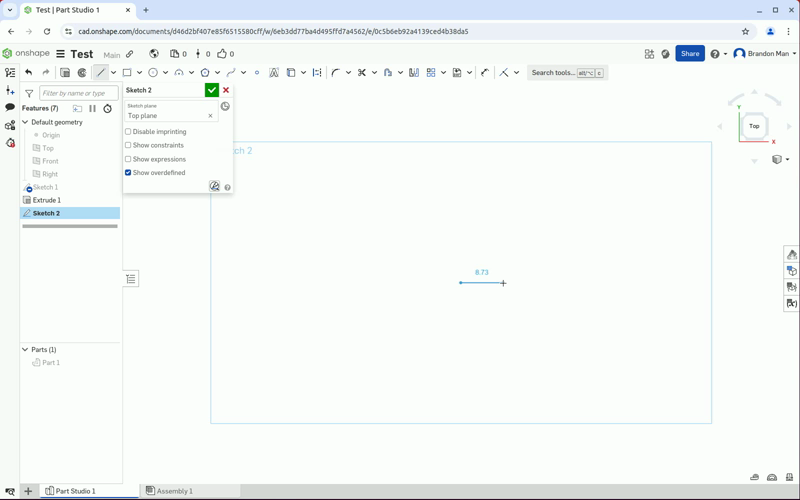
key_up(shift)
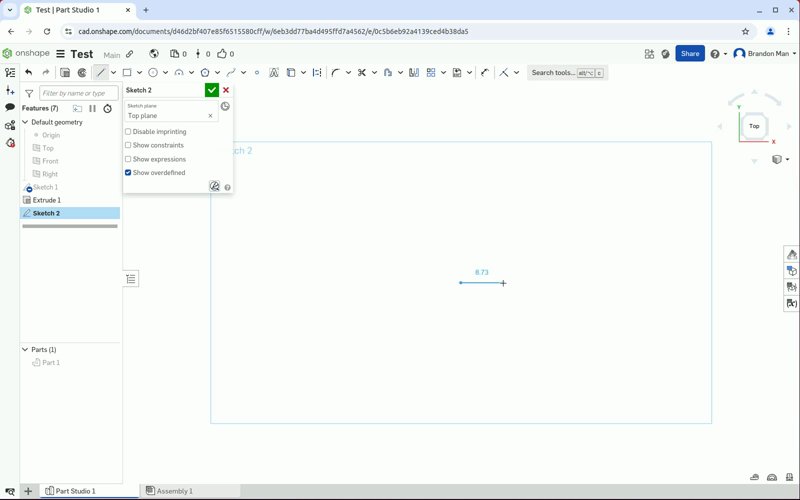
key_down(shift)
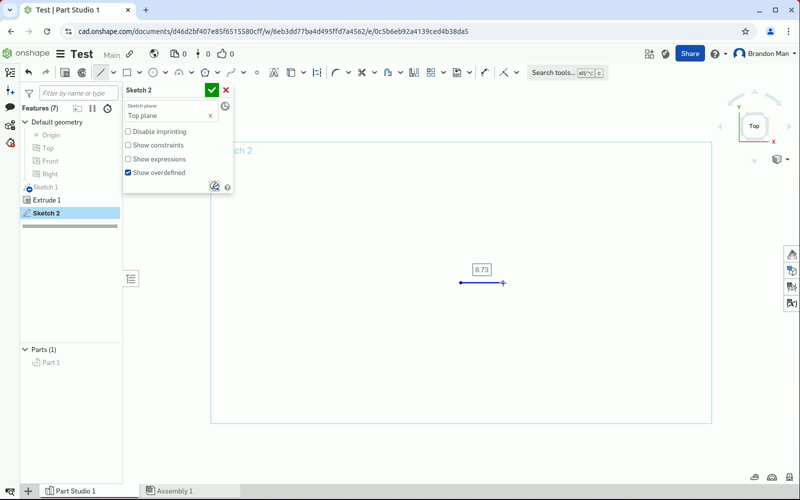
mouse_move(533, 282)
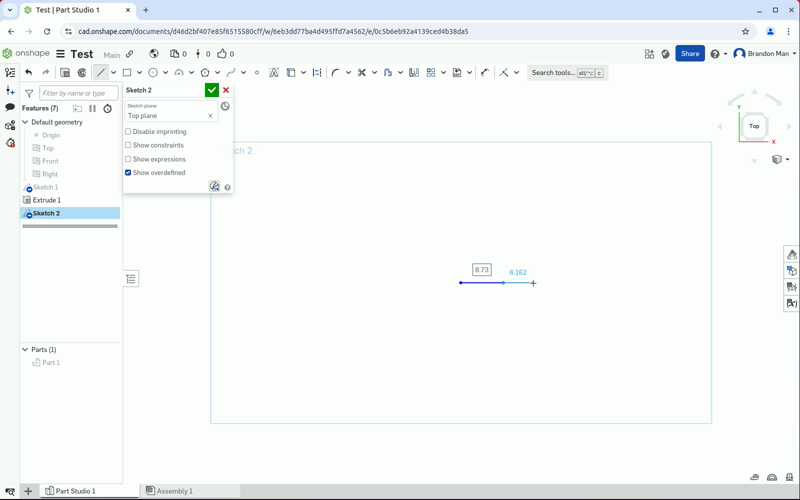
mouse_move(489, 226)
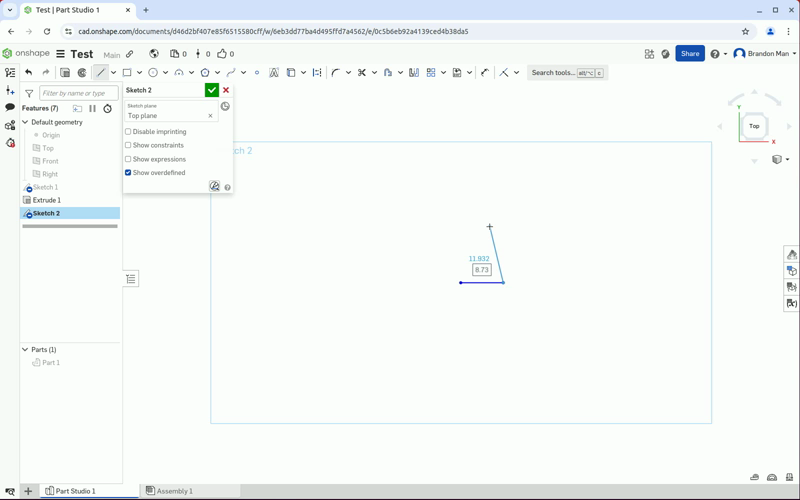
click(489, 226)
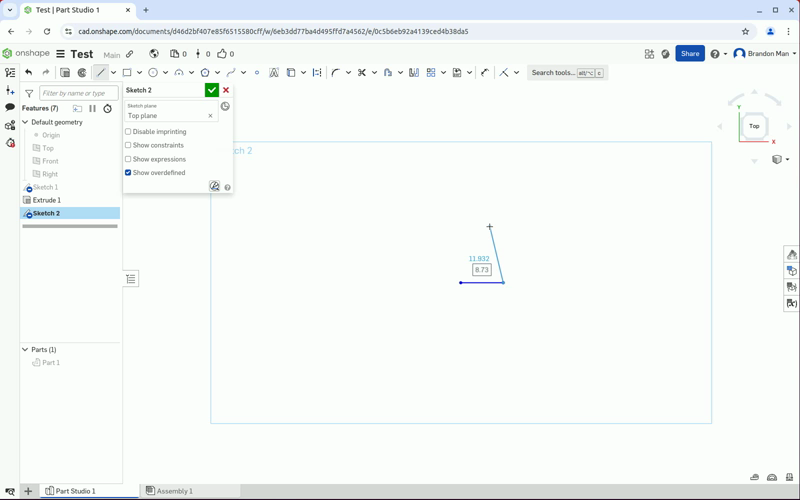
key_up(shift)
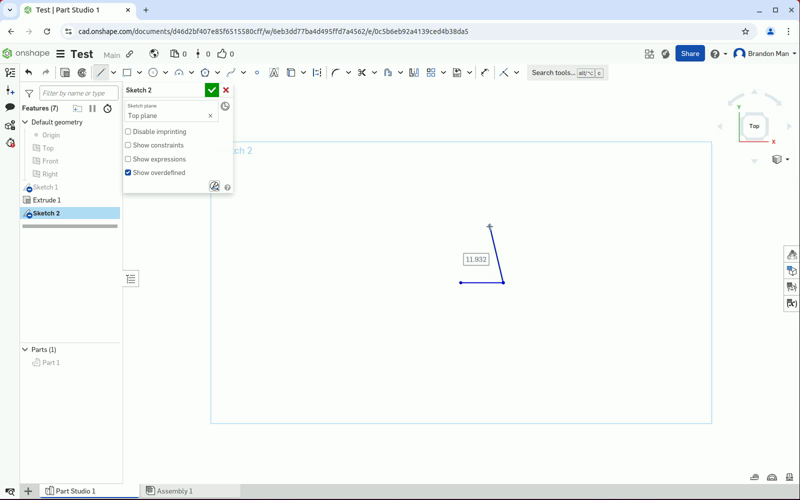
key_down(shift)
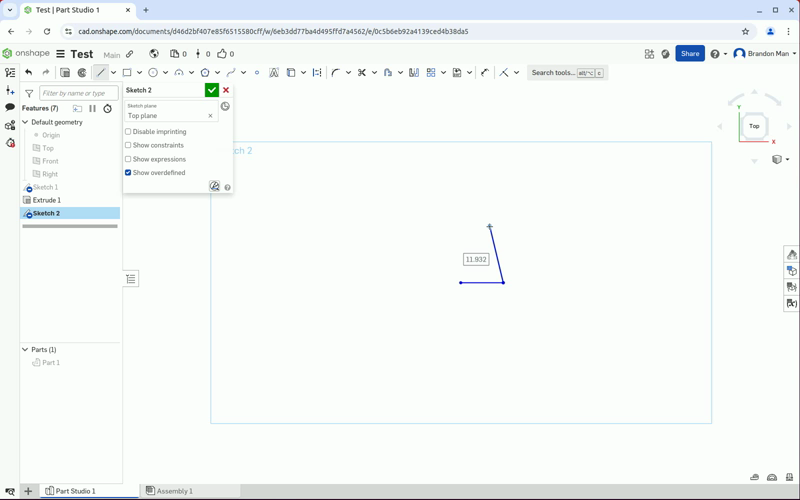
mouse_move(519, 226)
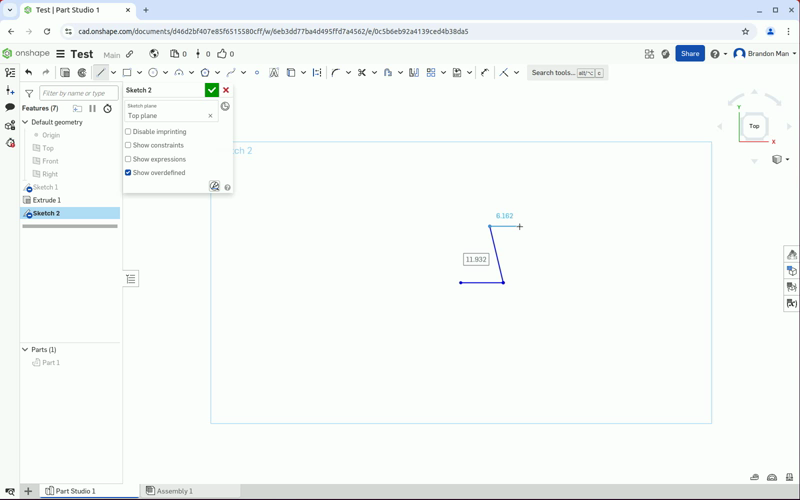
mouse_move(460, 226)
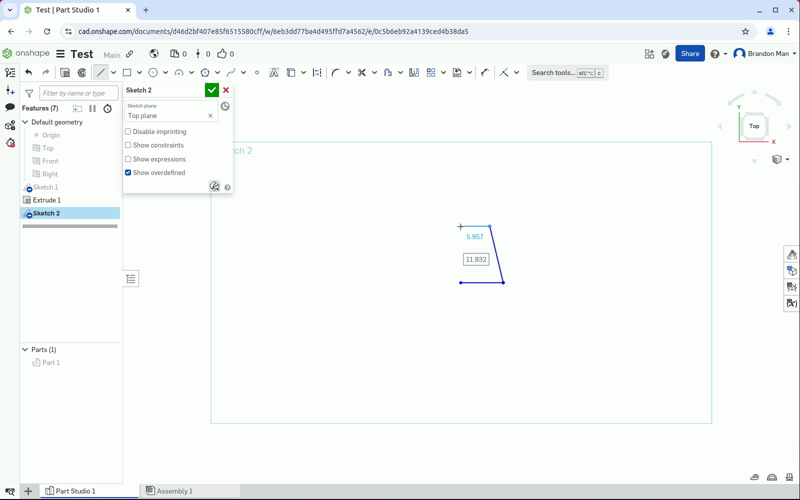
click(460, 226)
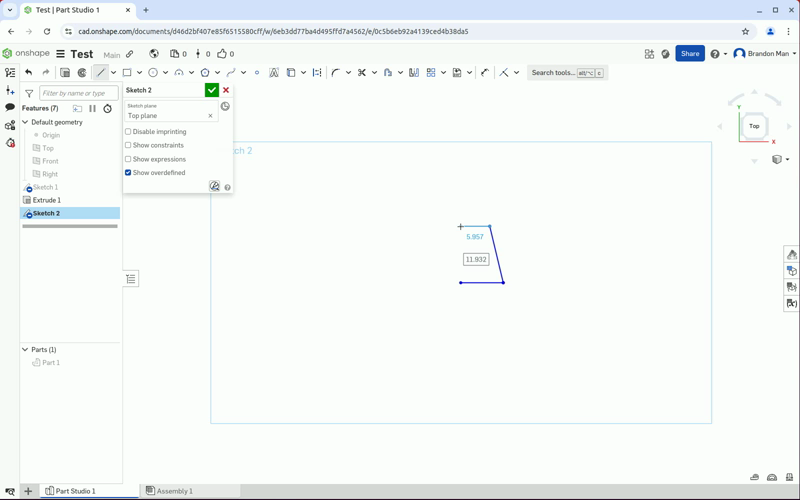
key_up(shift)
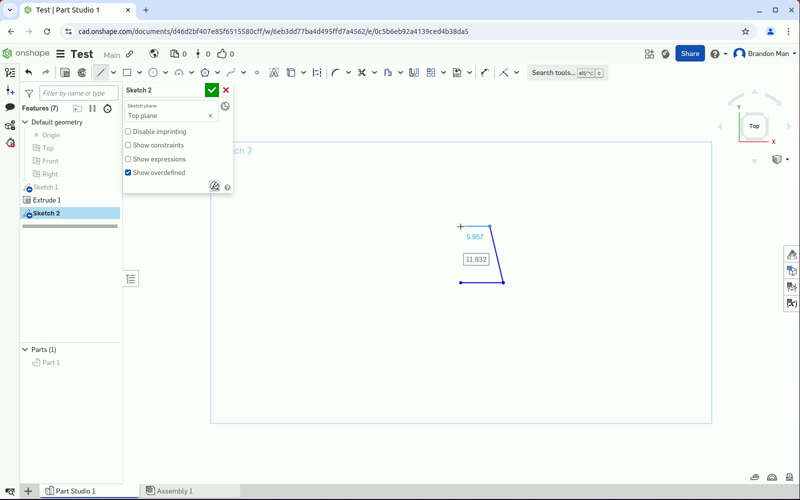
mouse_move(490, 226)
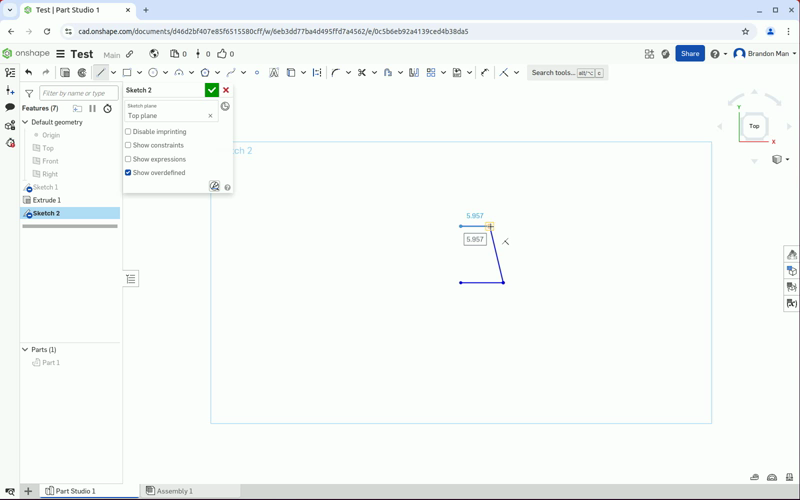
key_down(shift)
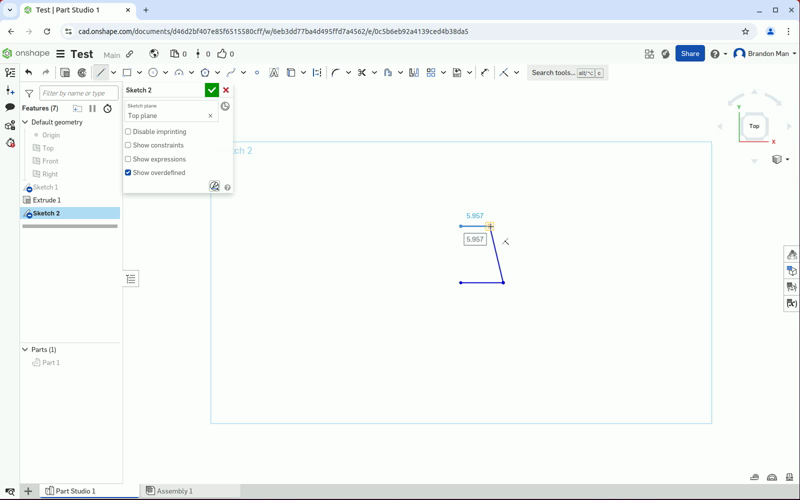
mouse_move(460, 282)
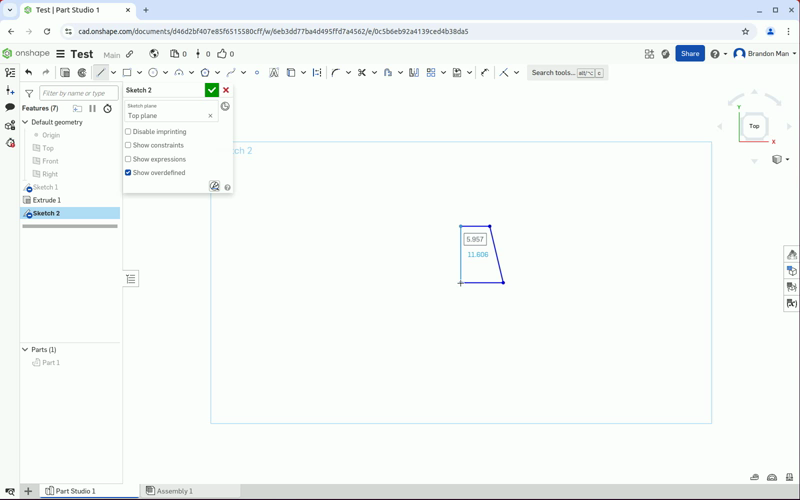
key_up(shift)
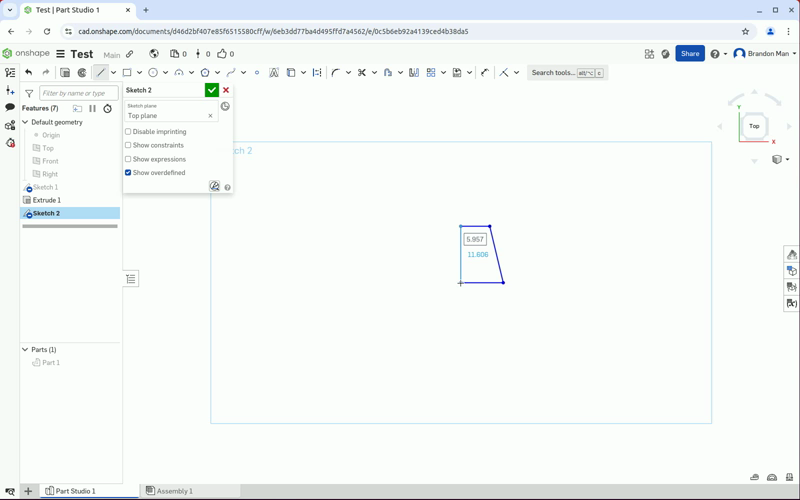
click(460, 282)
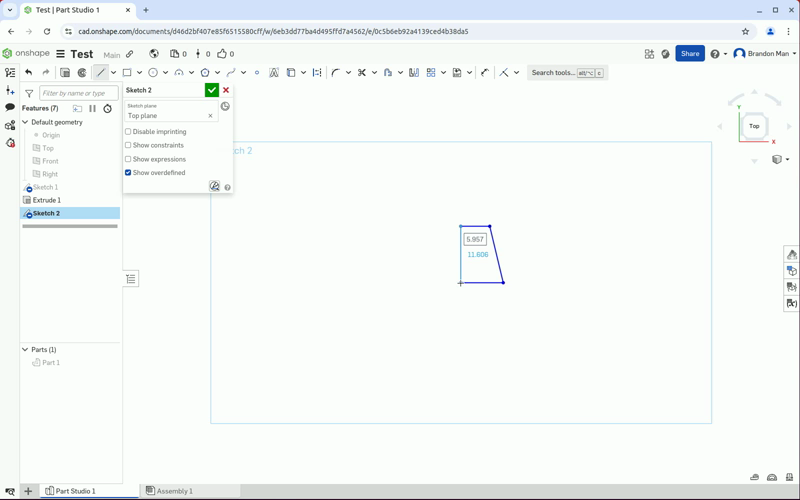
key(esc)
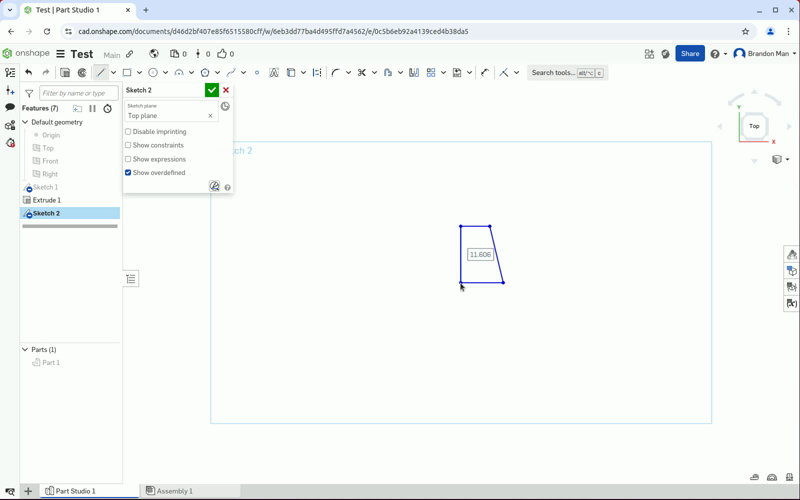
mouse_move(487, 266)
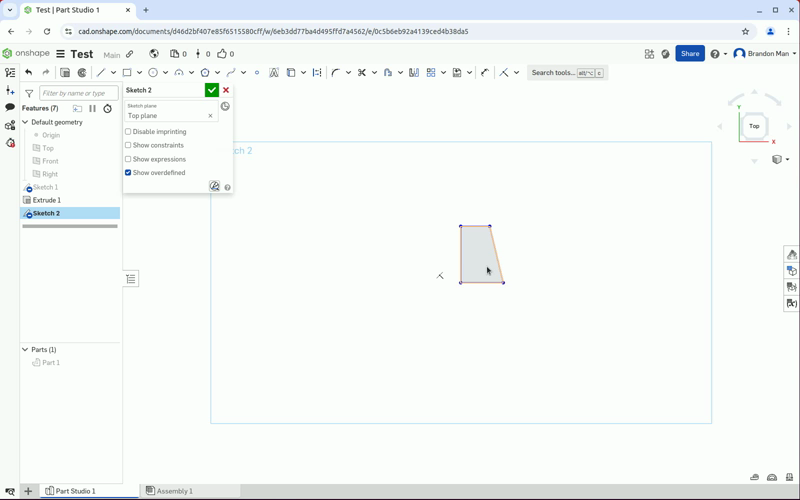
click(487, 266)
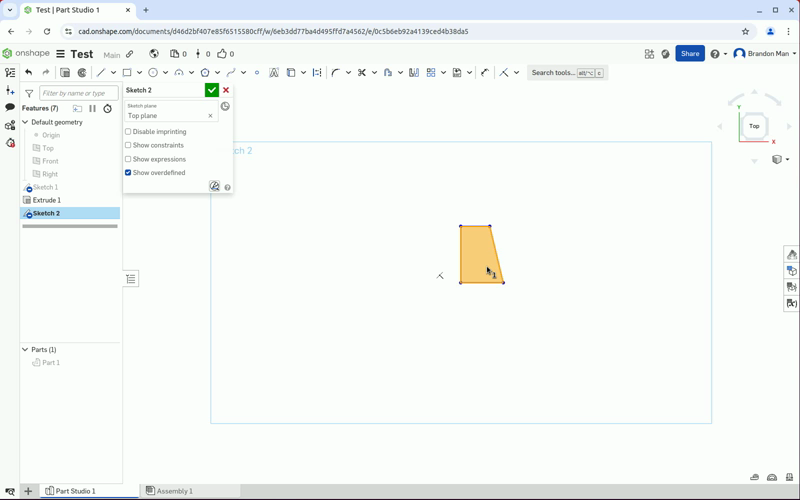
mouse_move(73, 352)
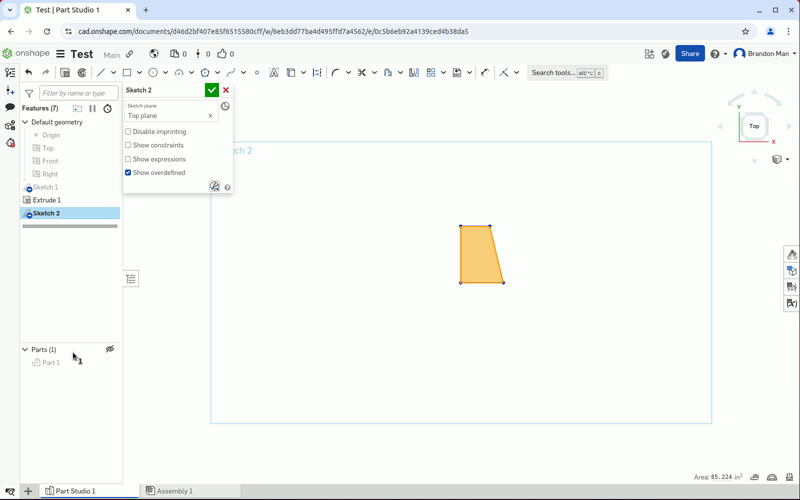
key(shift+y)
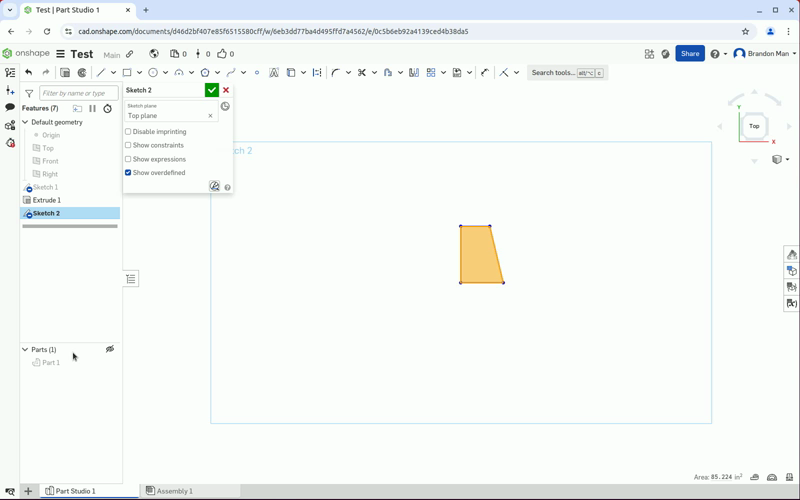
key(shift+e)
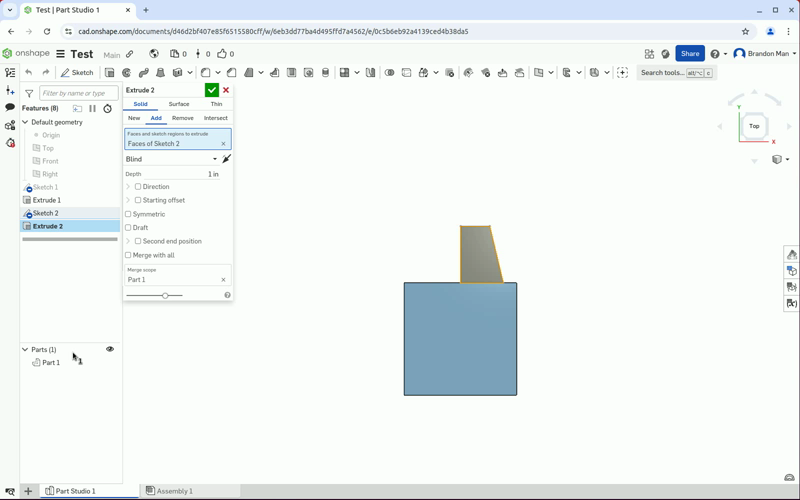
mouse_move(143, 106)
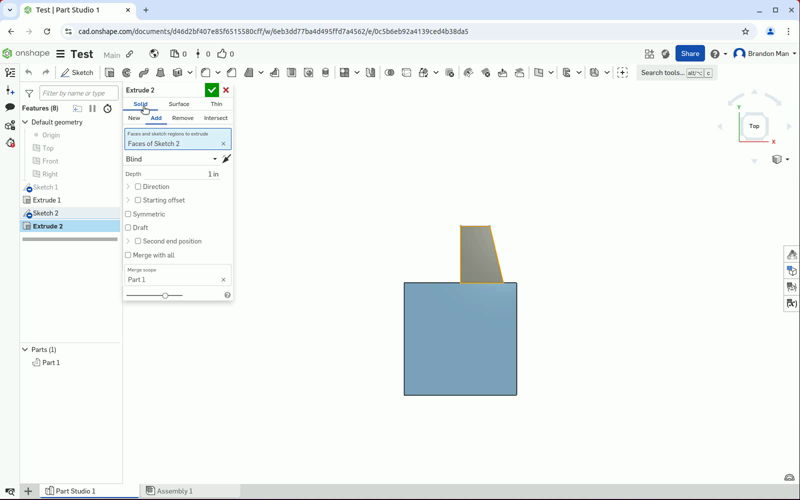
click(143, 106)
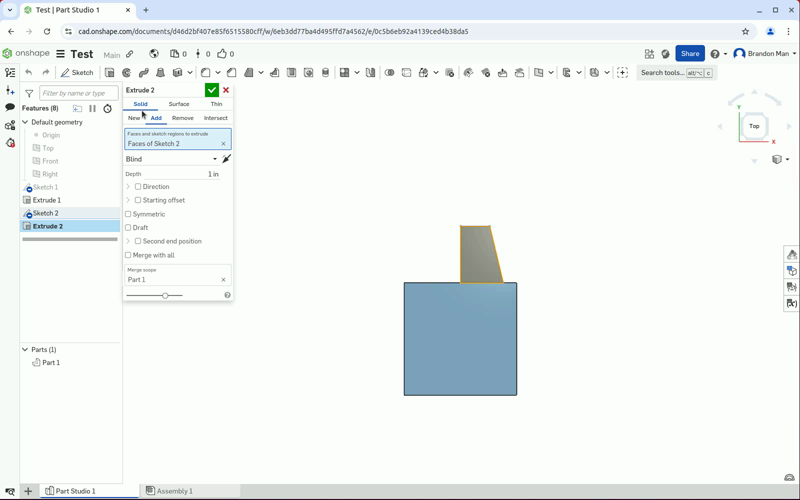
mouse_move(137, 120)
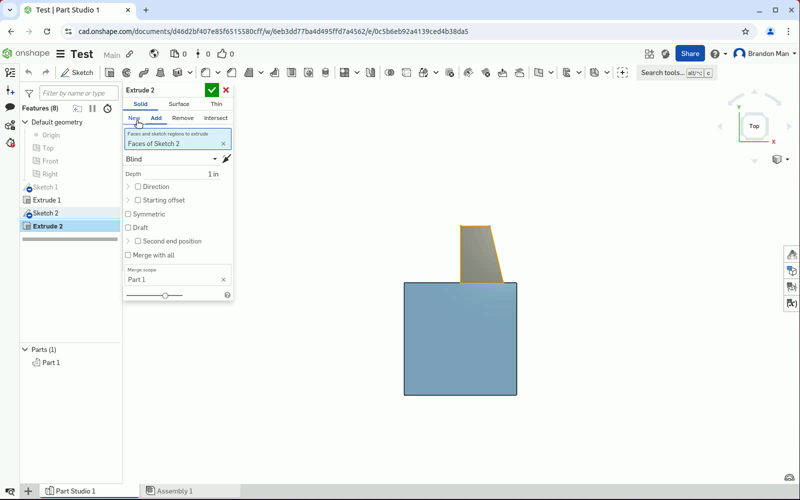
click(137, 120)
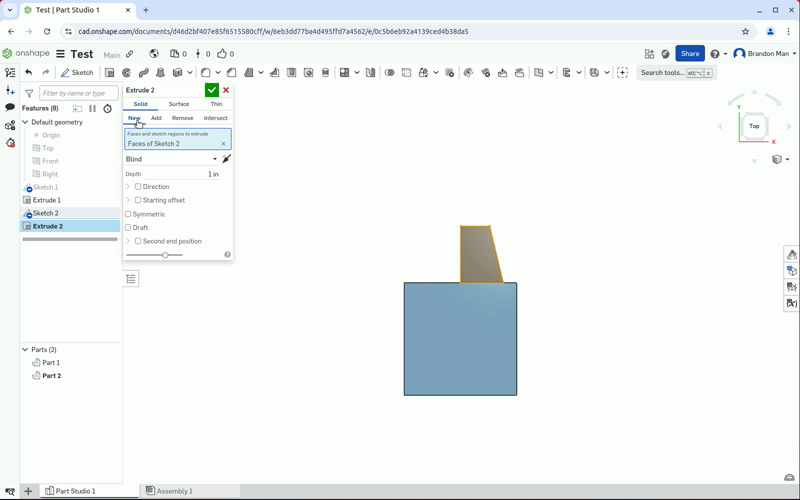
key(tab, 4)
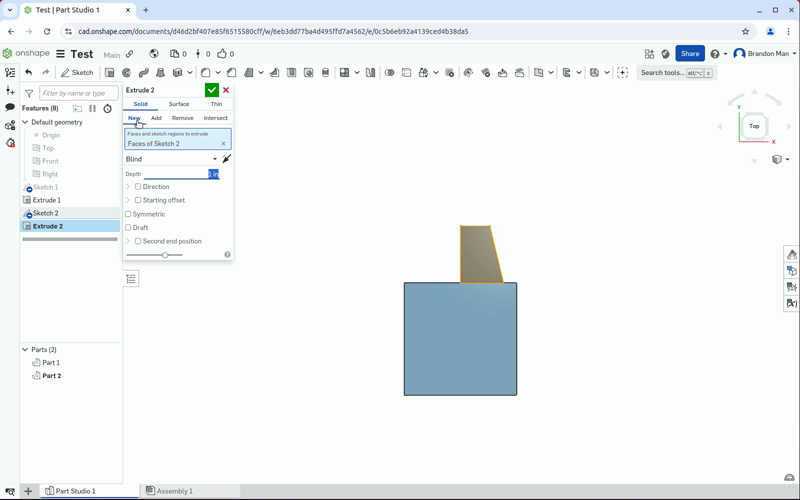
text(11.554)
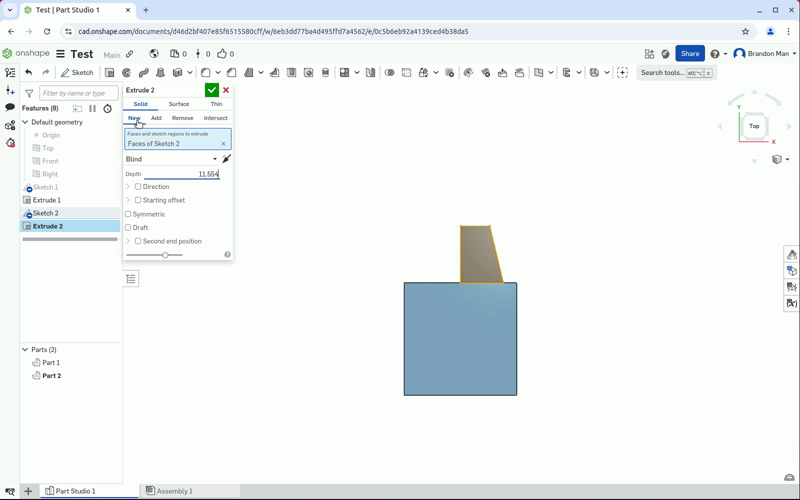
key(tab, 3)
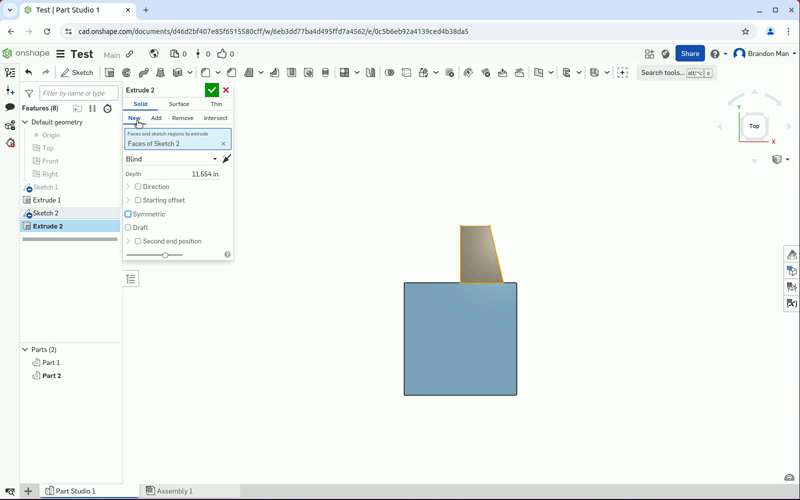
key(space)
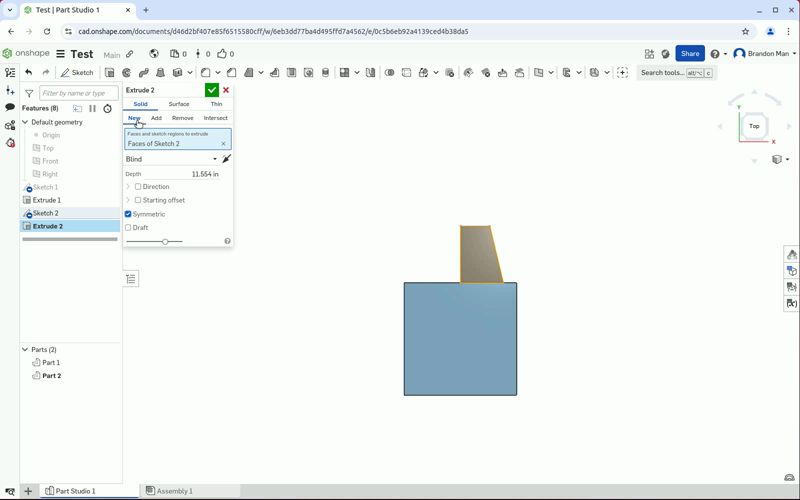
key(enter)
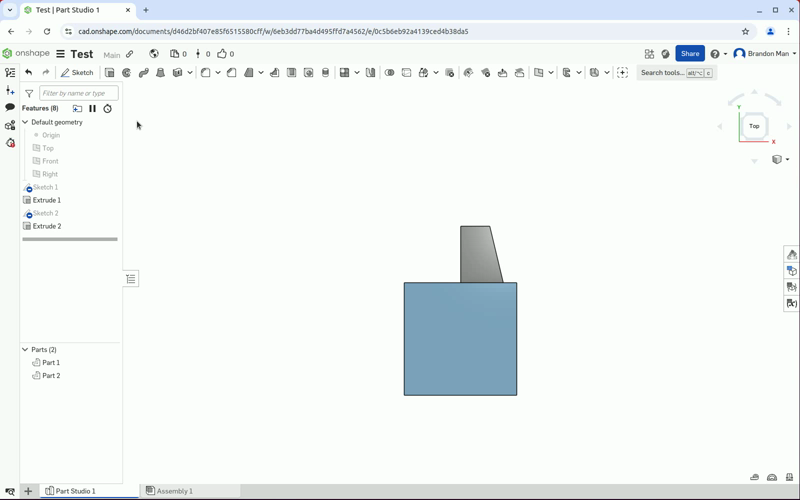
key(shift+h)
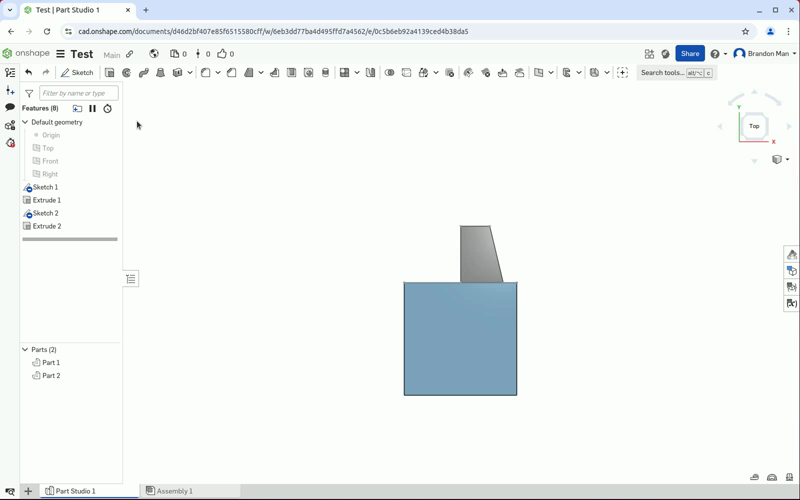
key(shift+h)
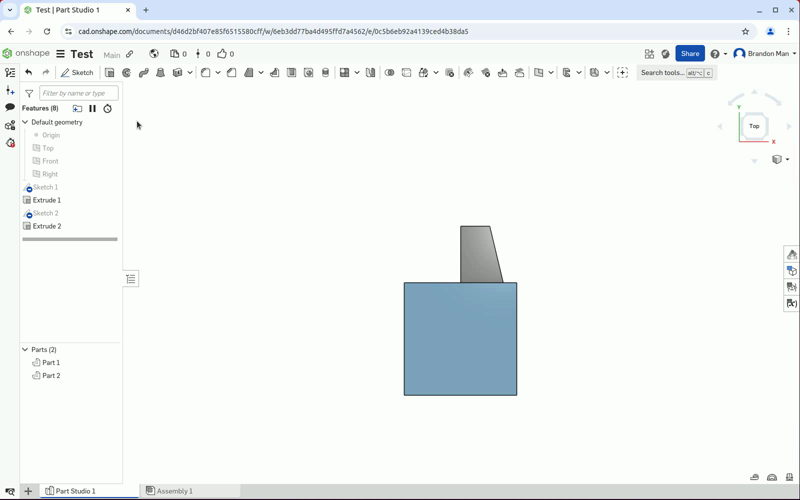
mouse_move(73, 189)
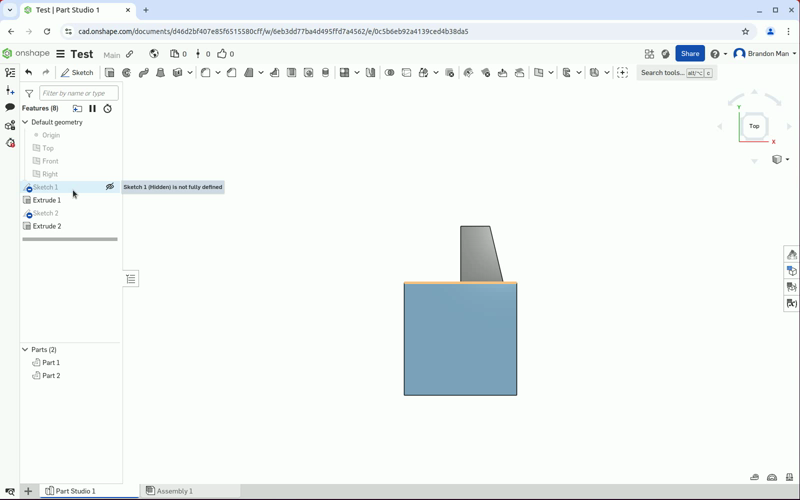
click(73, 189)
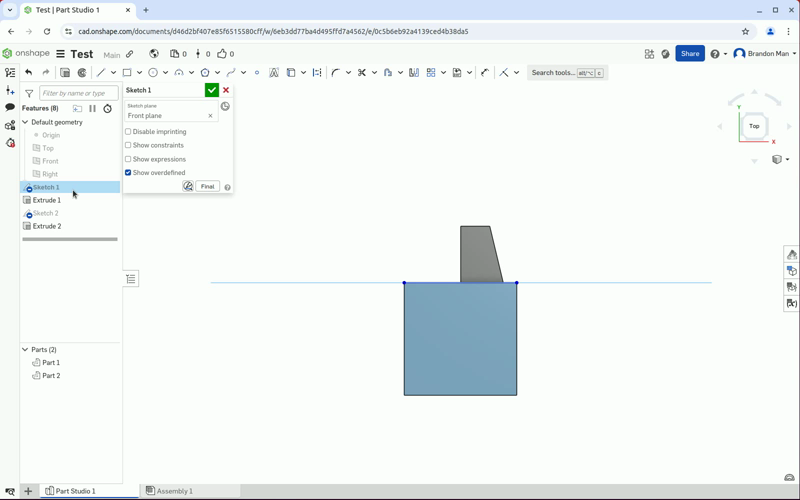
mouse_move(229, 92)
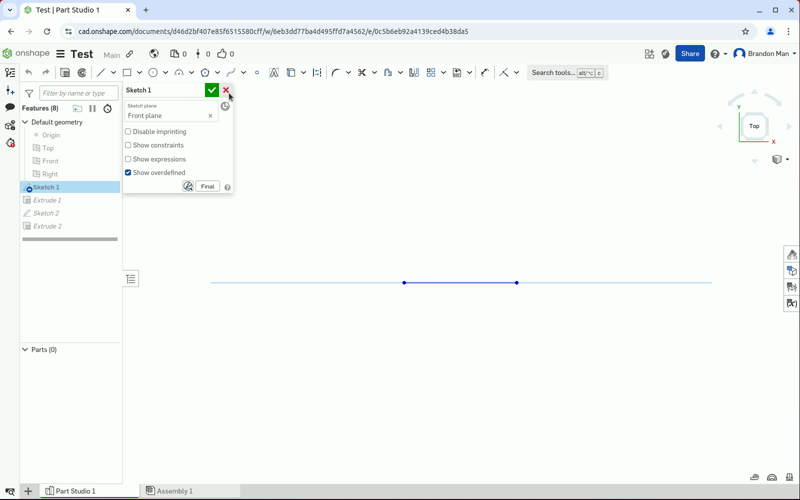
click(229, 92)
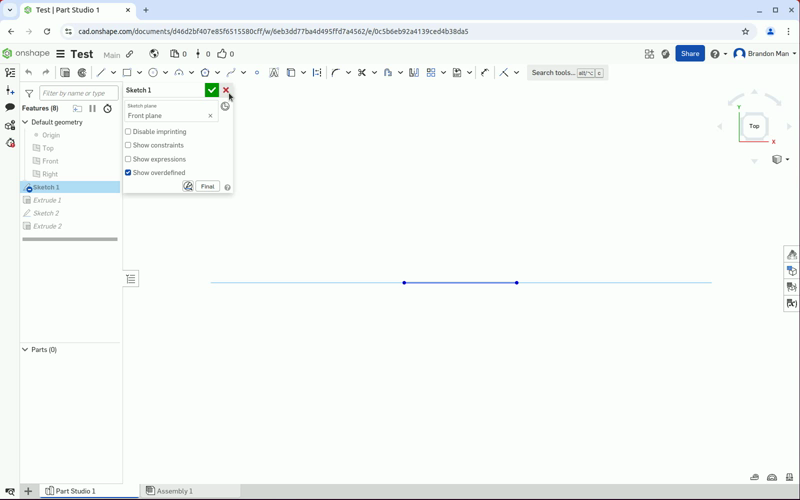
key(shift+s)
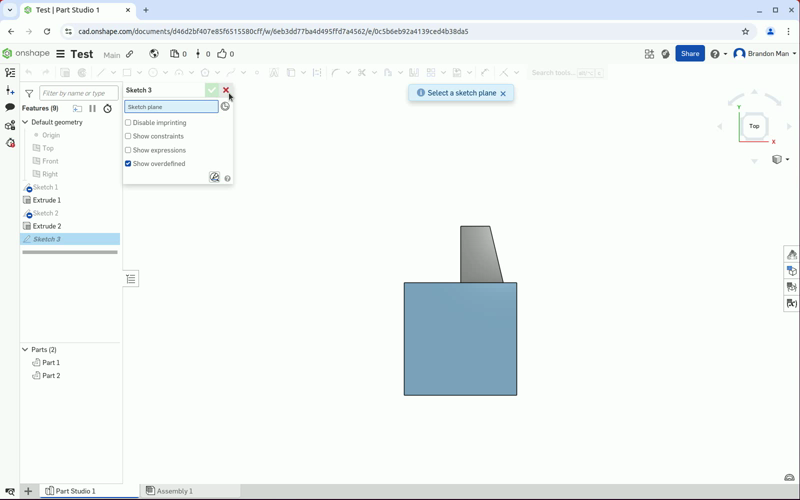
mouse_move(73, 150)
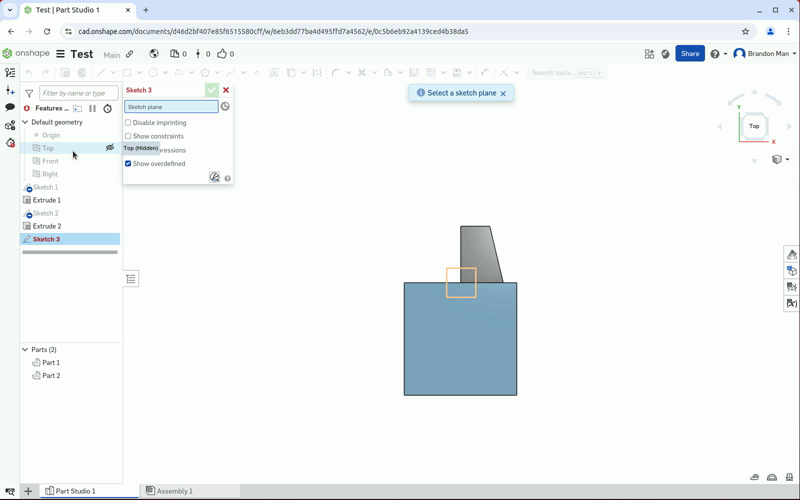
click(73, 150)
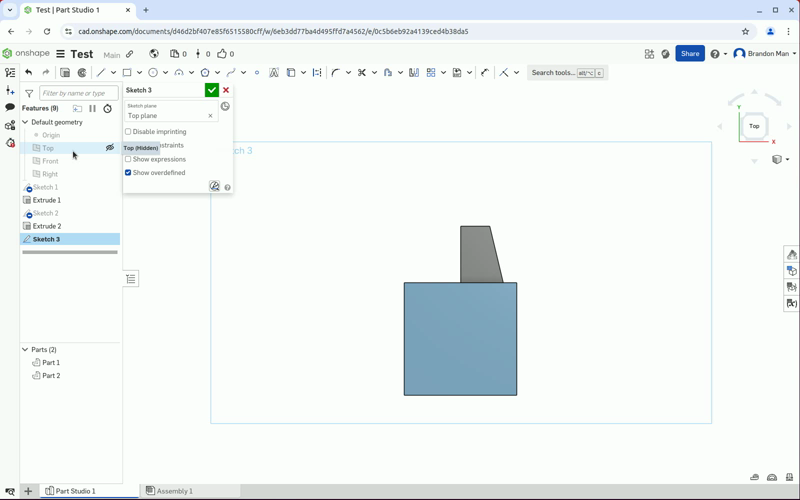
mouse_move(73, 352)
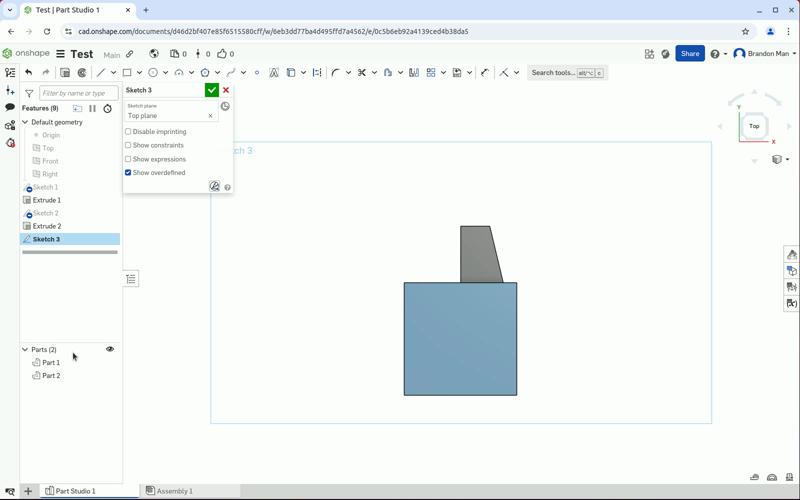
key(y)
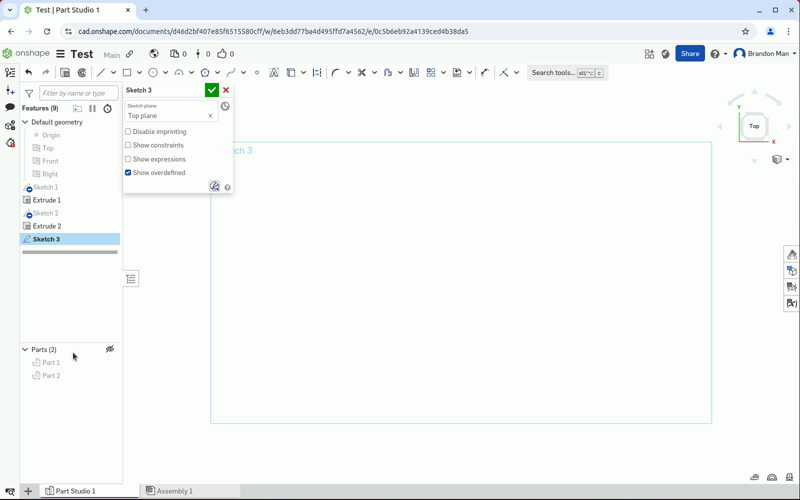
key(l)
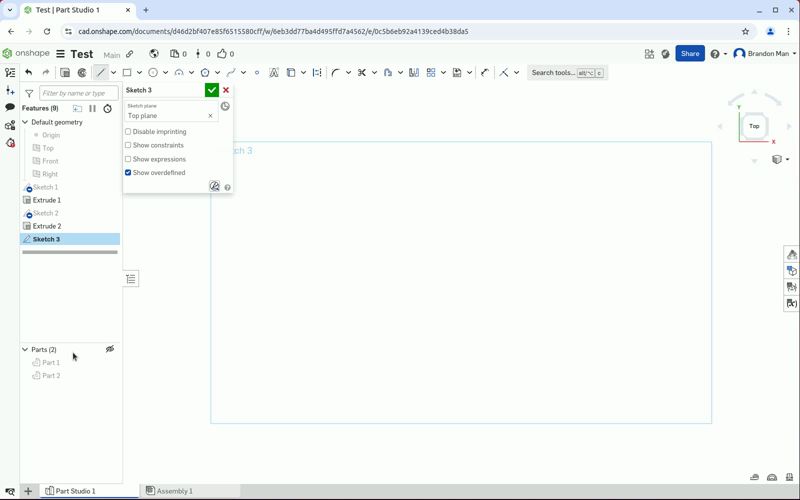
key_down(shift)
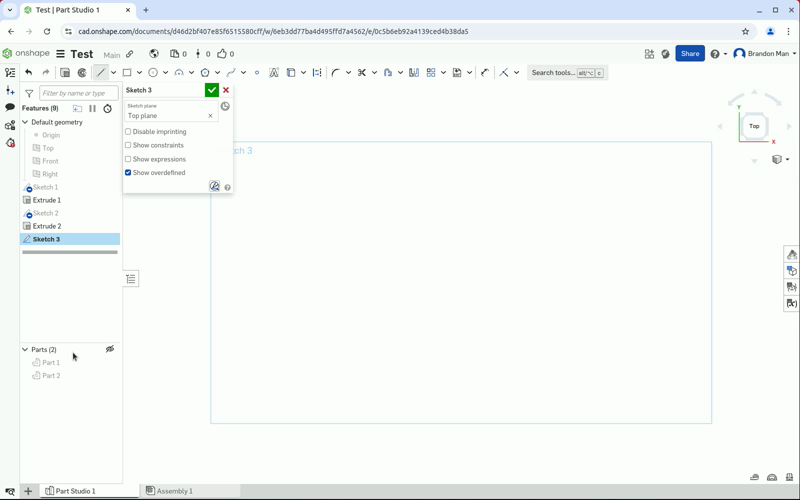
mouse_move(418, 282)
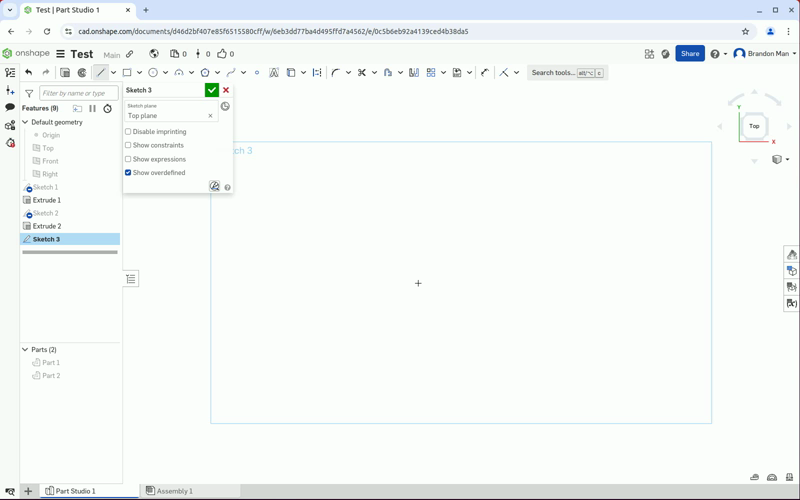
click(418, 282)
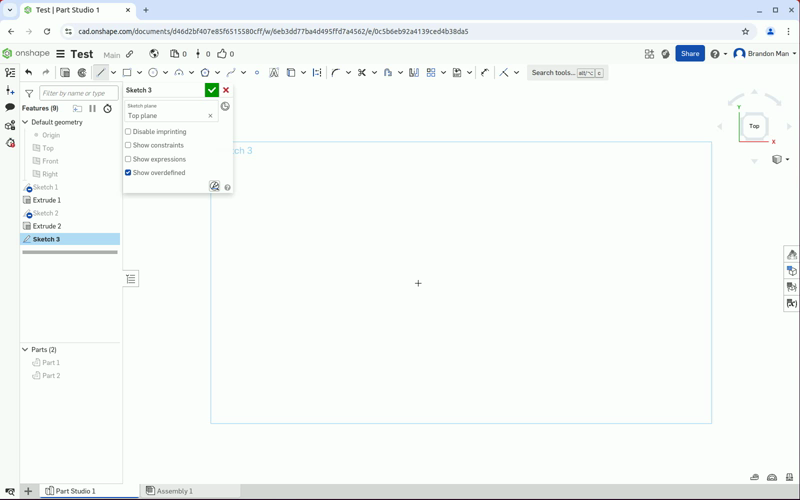
key_up(shift)
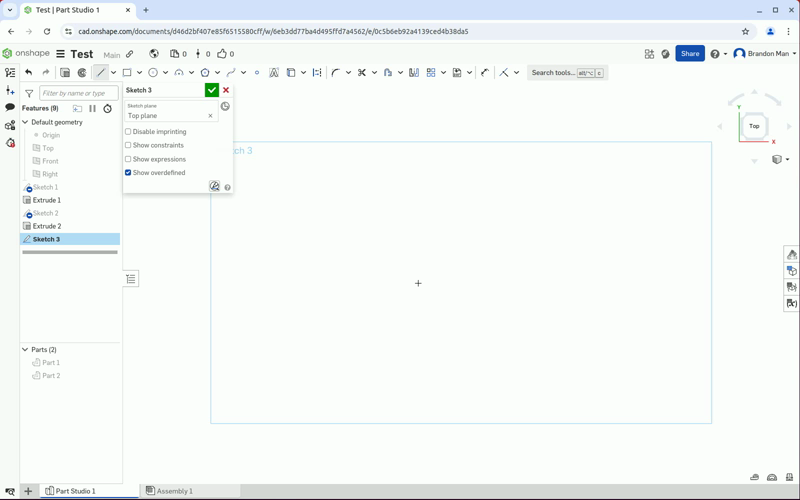
key_down(shift)
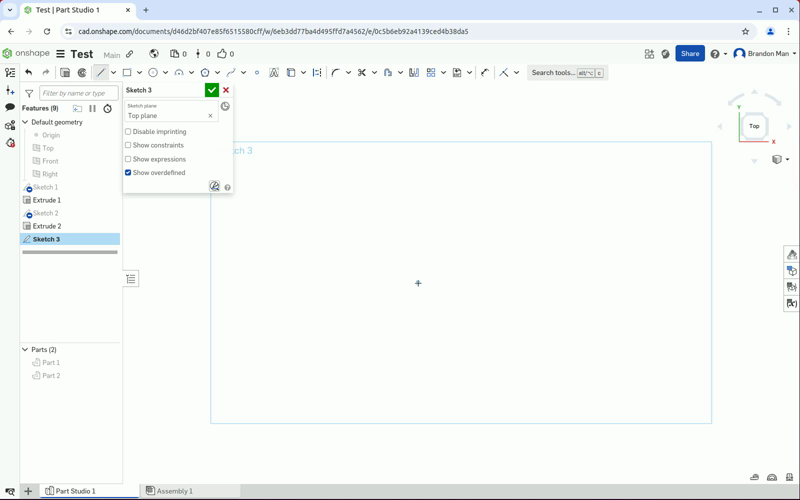
mouse_move(448, 282)
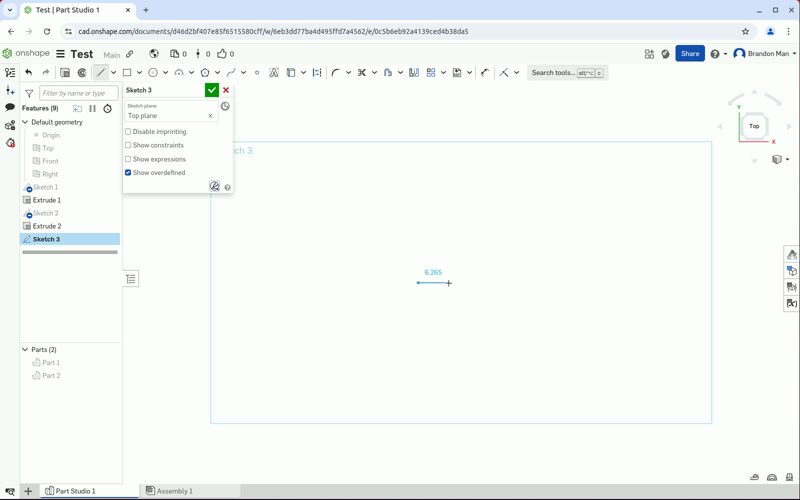
mouse_move(461, 282)
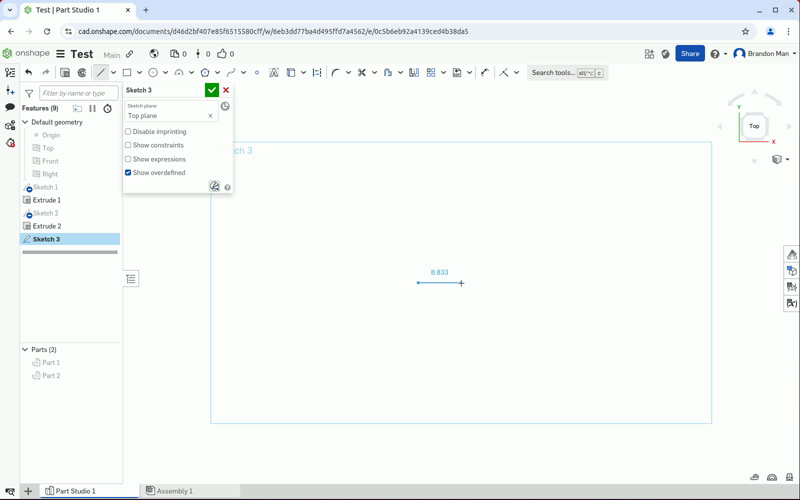
click(461, 282)
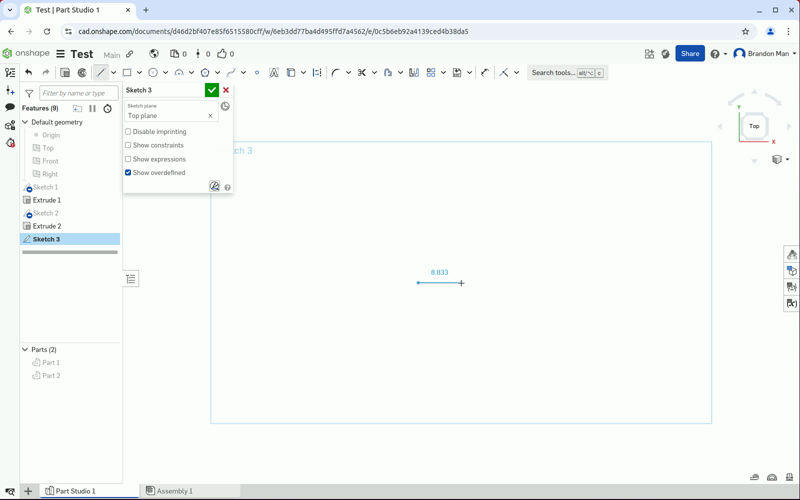
key_up(shift)
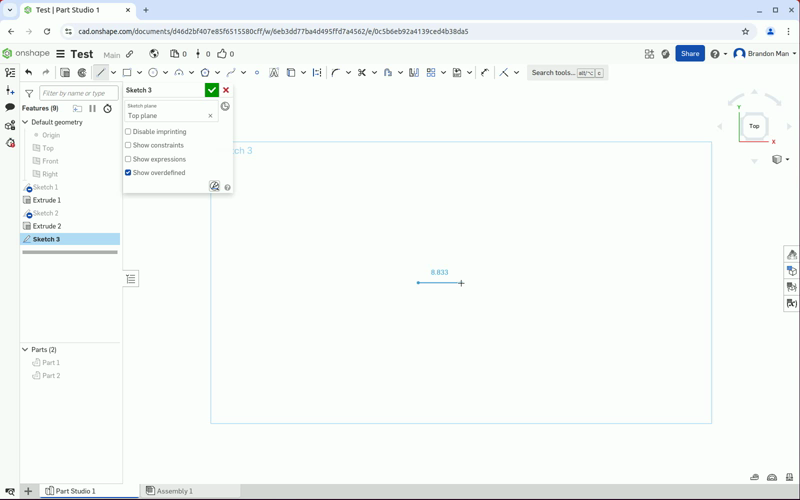
key_down(shift)
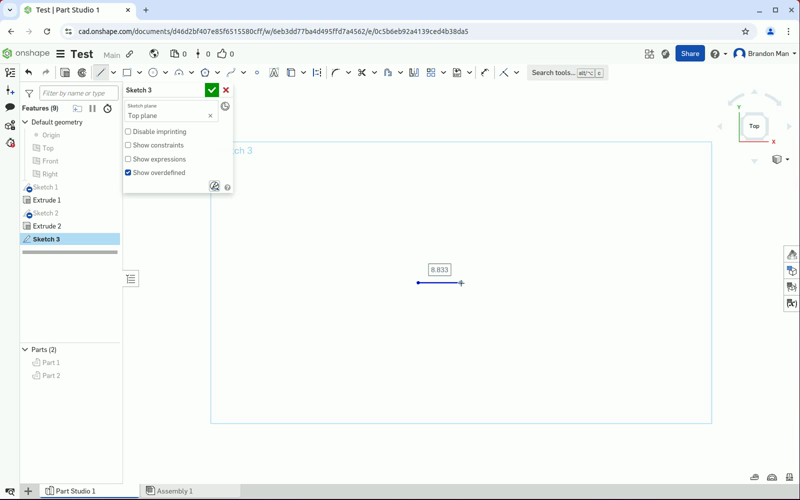
mouse_move(491, 282)
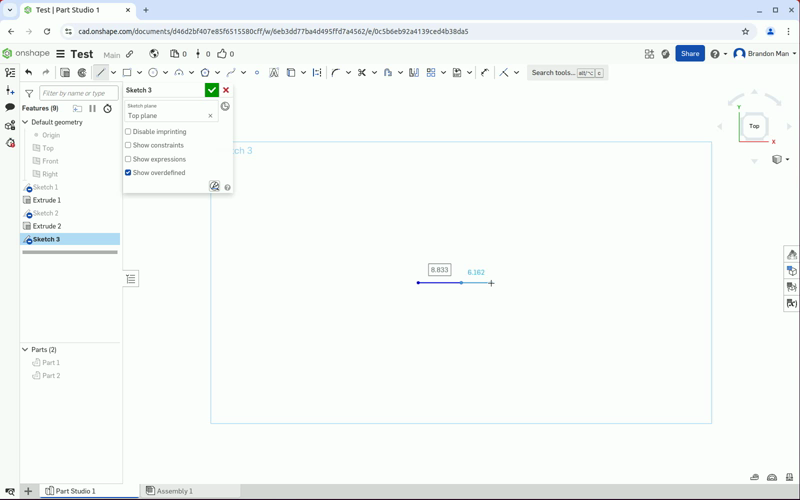
mouse_move(461, 226)
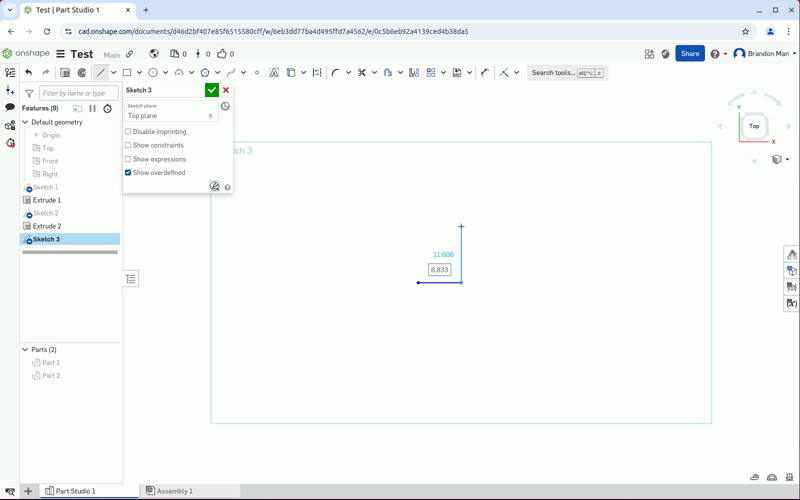
click(461, 226)
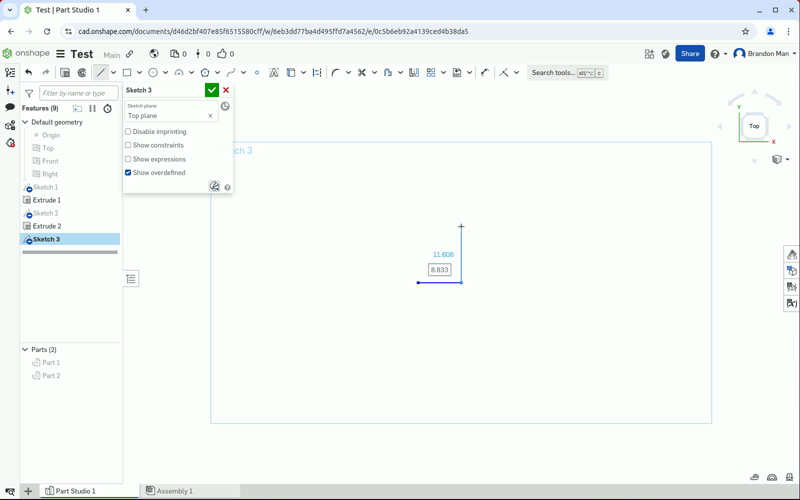
key_up(shift)
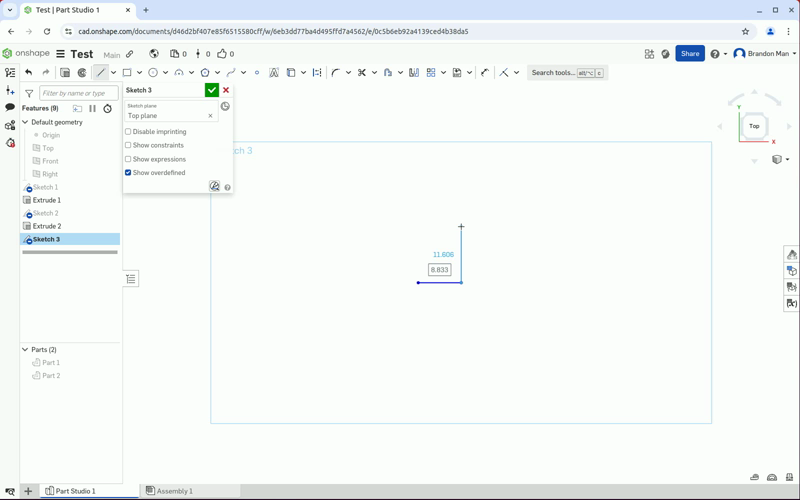
key_down(shift)
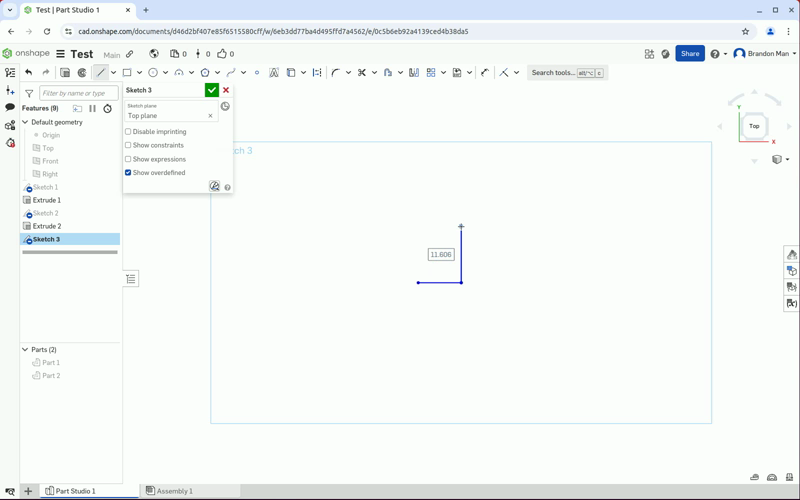
mouse_move(491, 226)
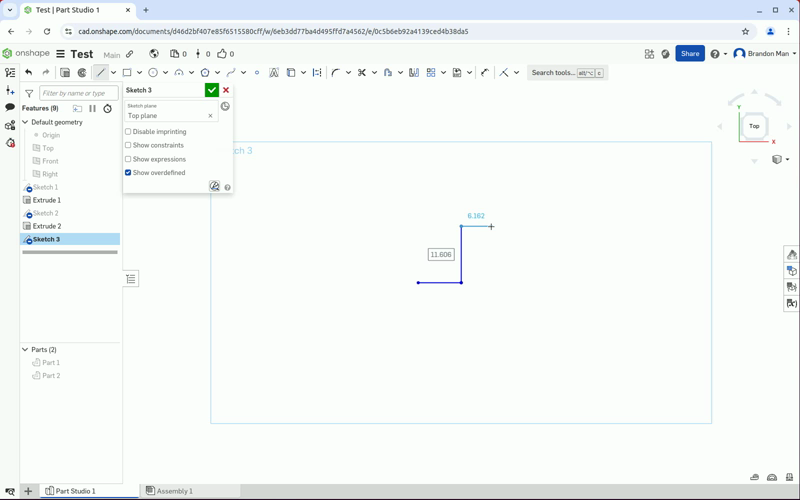
mouse_move(432, 226)
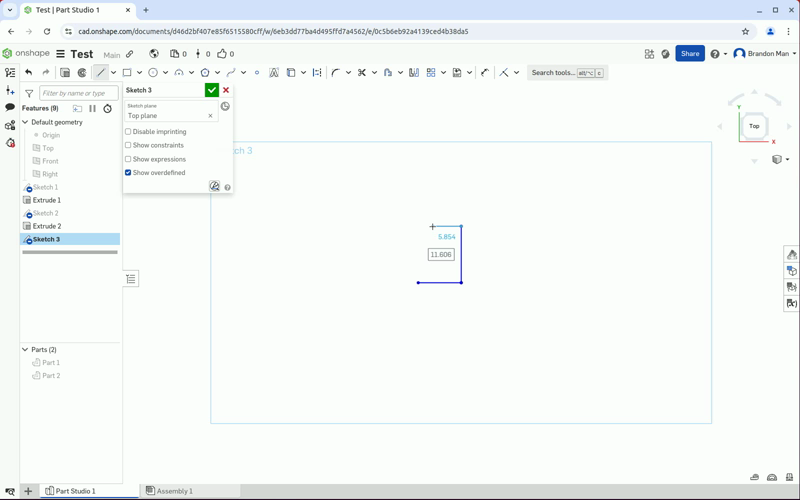
click(432, 226)
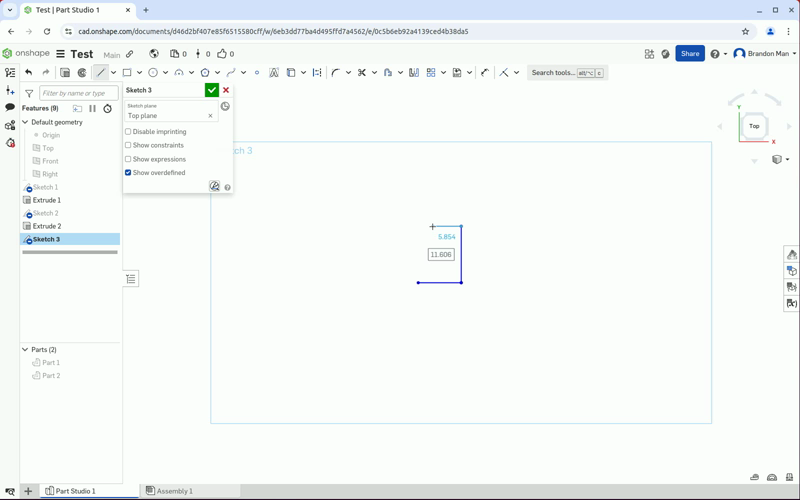
key_up(shift)
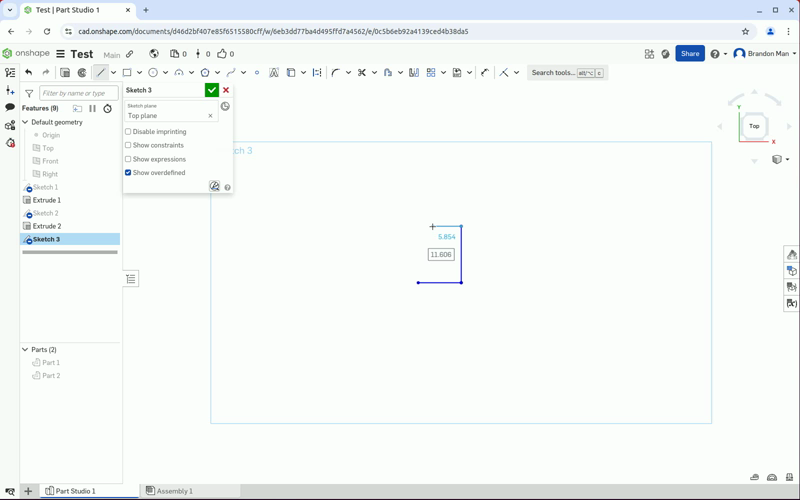
mouse_move(462, 226)
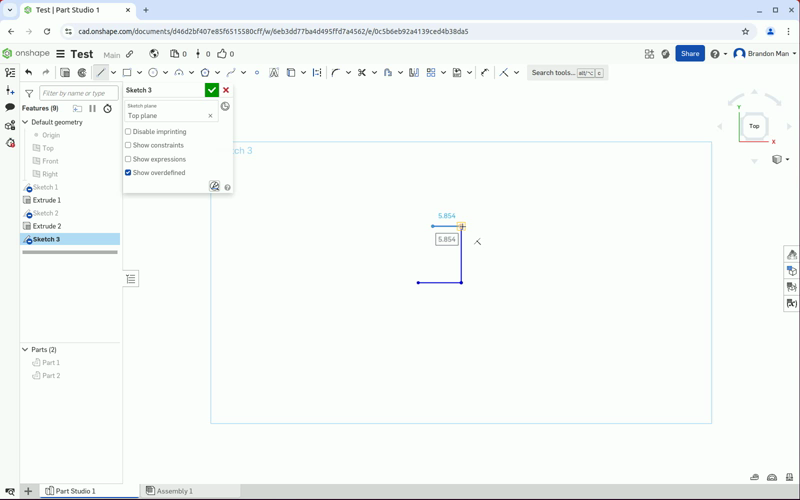
key_down(shift)
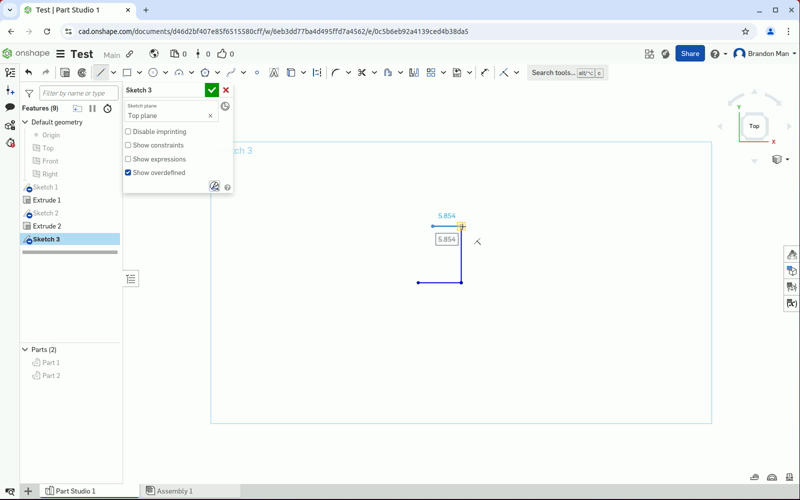
mouse_move(418, 282)
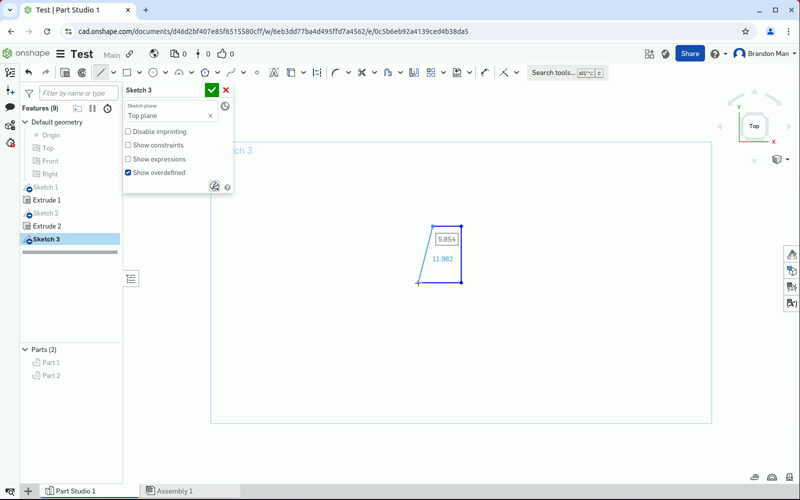
key_up(shift)
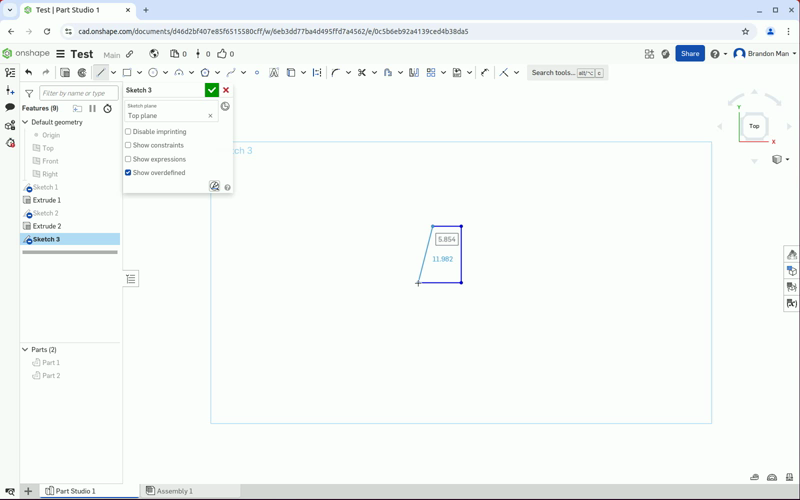
click(418, 282)
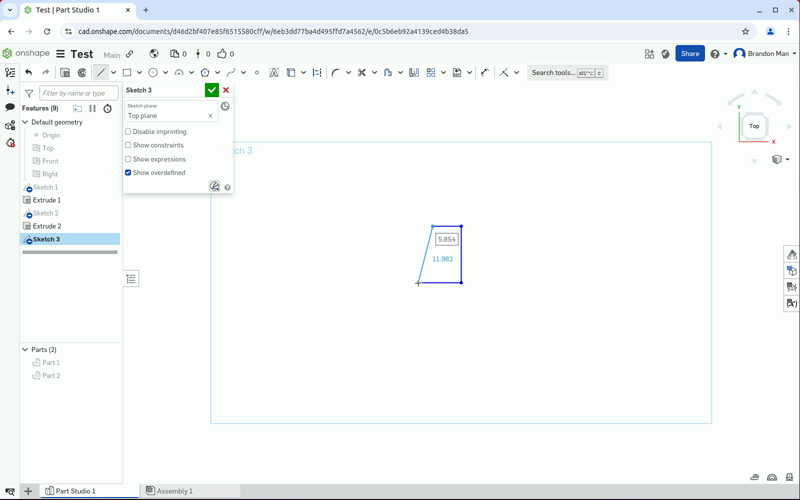
key(esc)
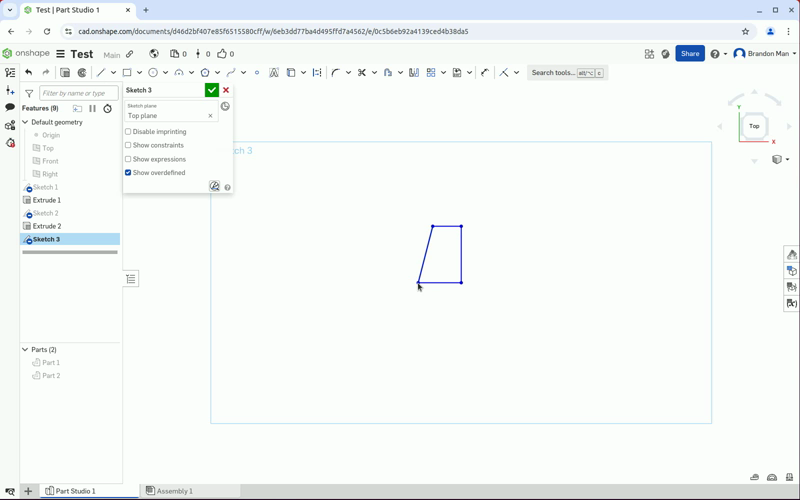
mouse_move(454, 249)
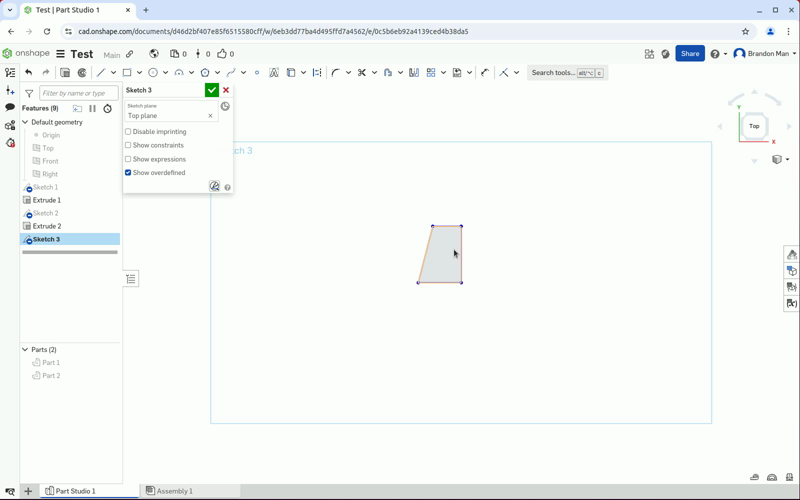
click(454, 249)
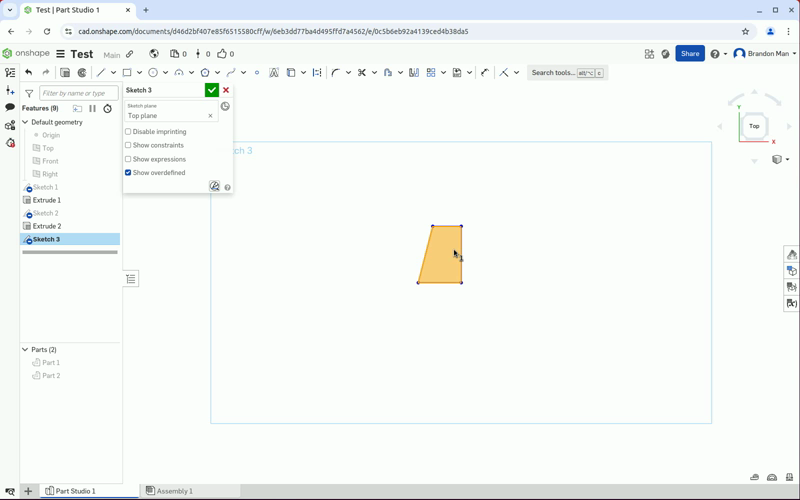
mouse_move(73, 352)
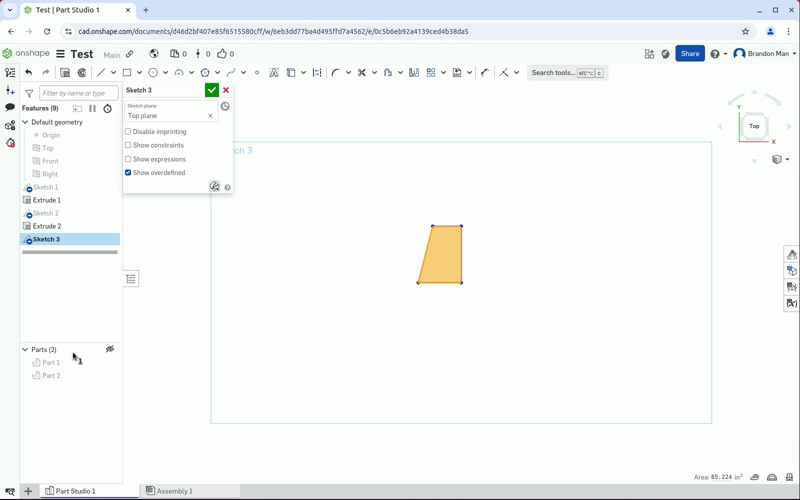
key(shift+y)
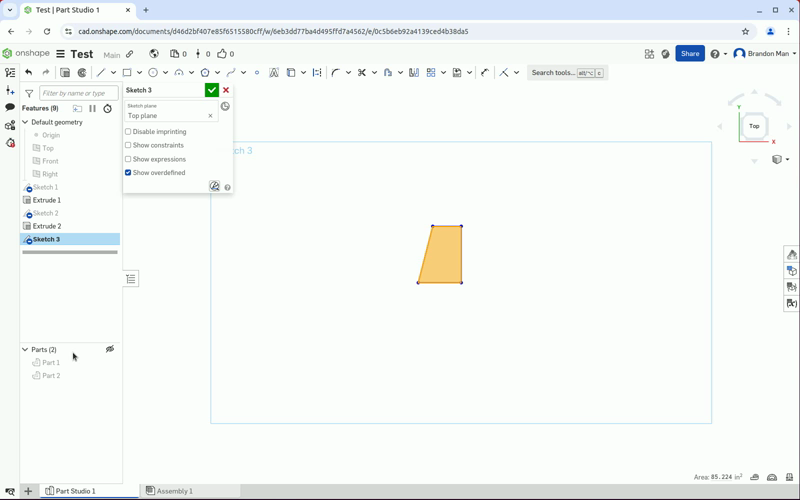
key(shift+e)
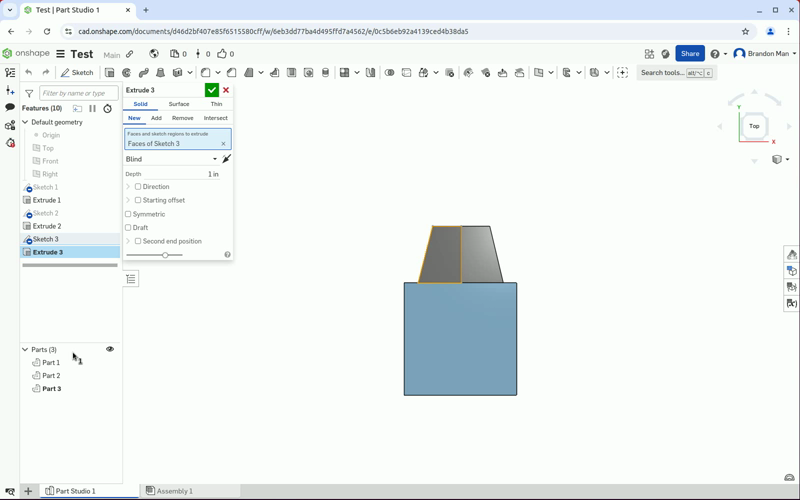
mouse_move(143, 106)
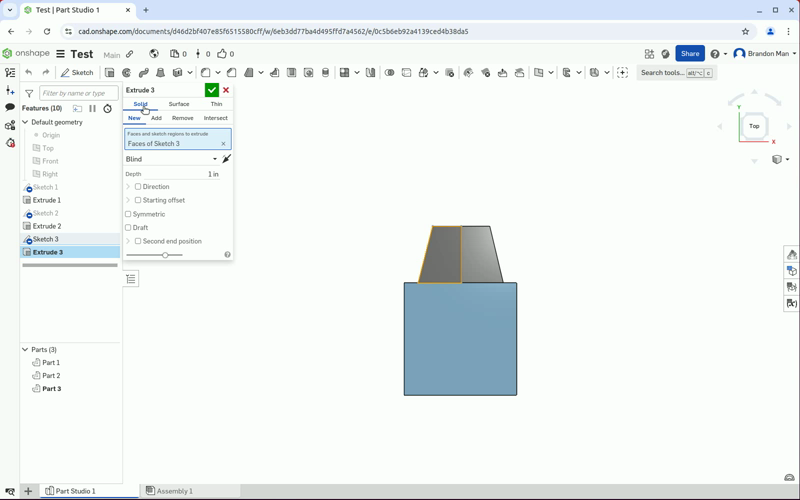
click(143, 106)
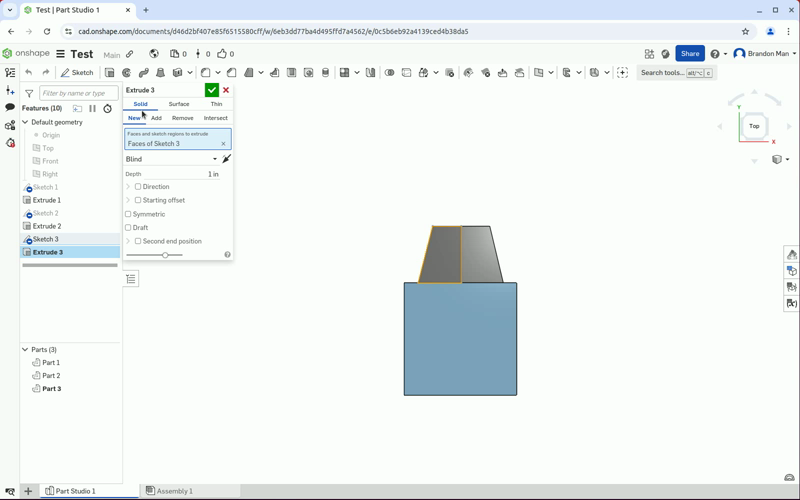
mouse_move(137, 120)
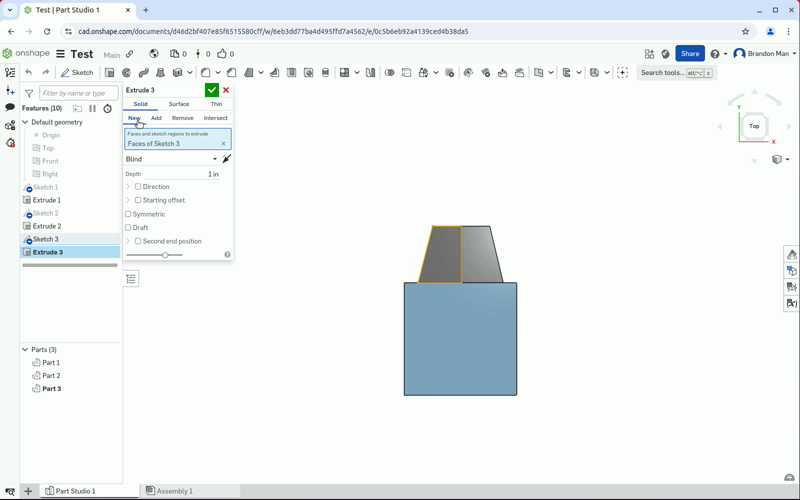
click(137, 120)
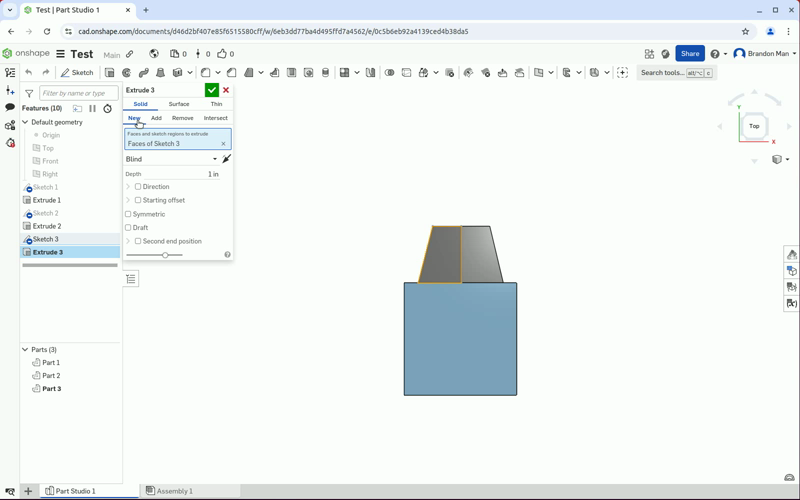
key(tab, 4)
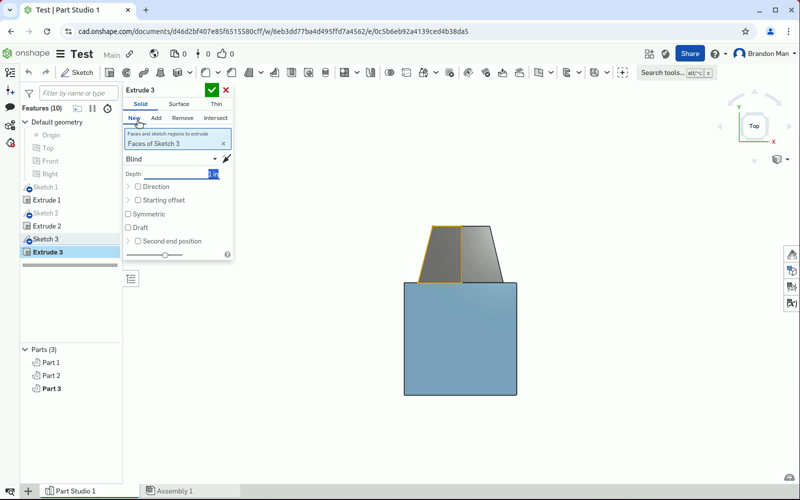
text(11.554)
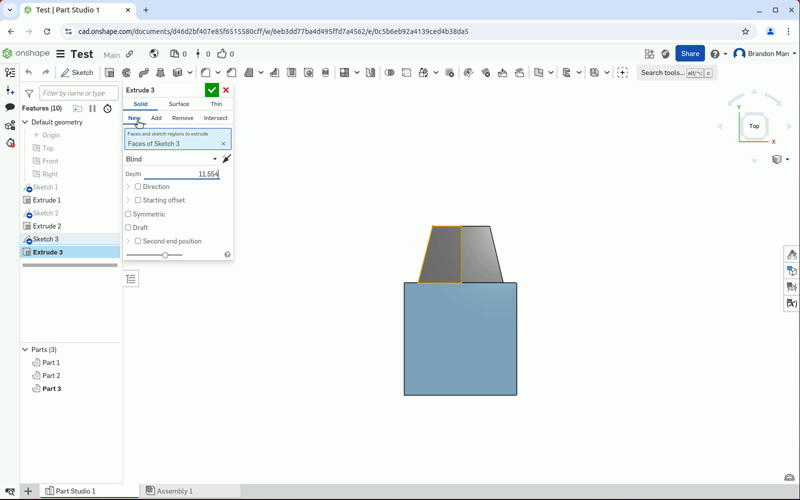
key(tab, 3)
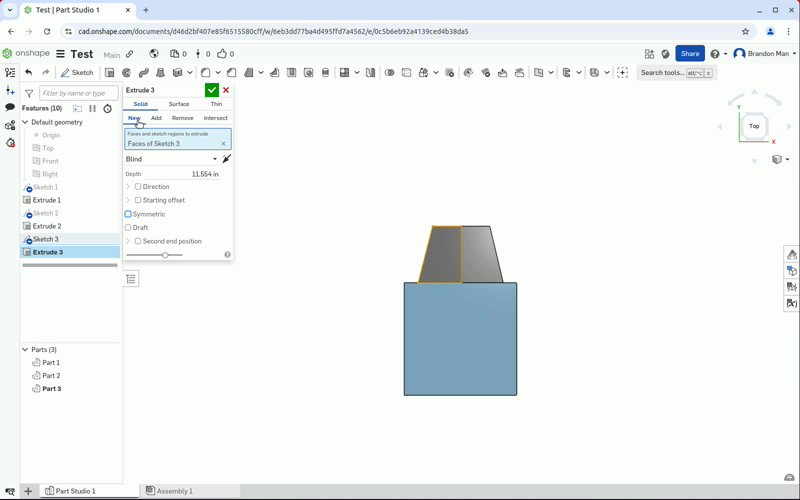
key(space)
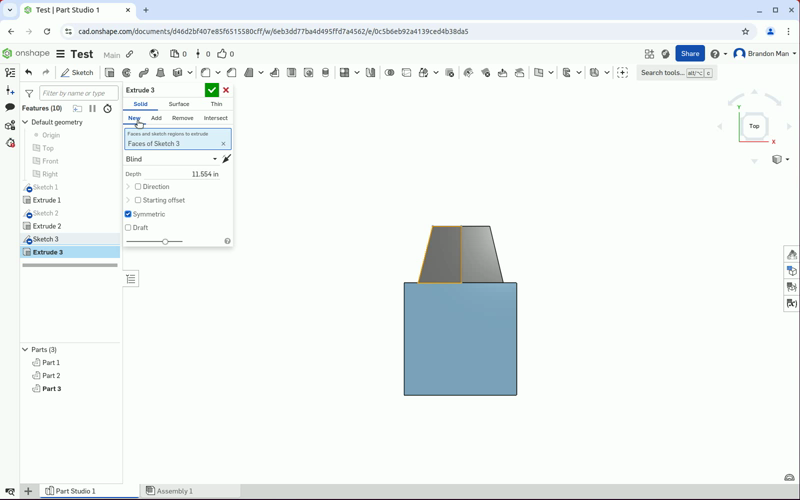
key(enter)
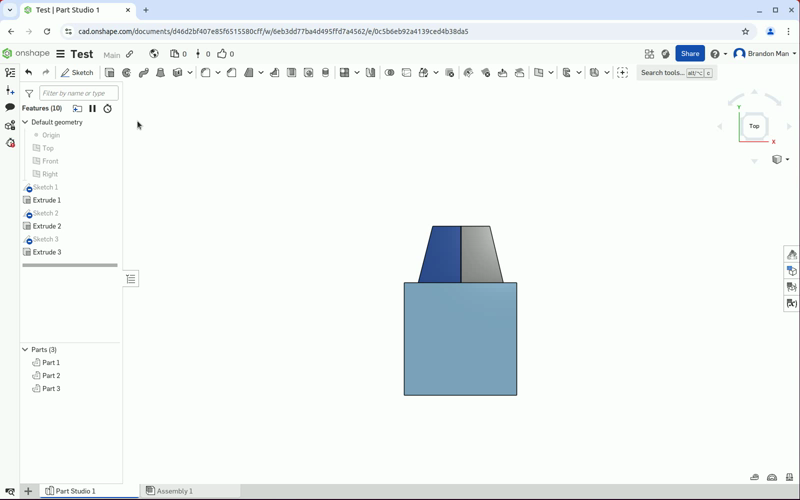
key(shift+h)
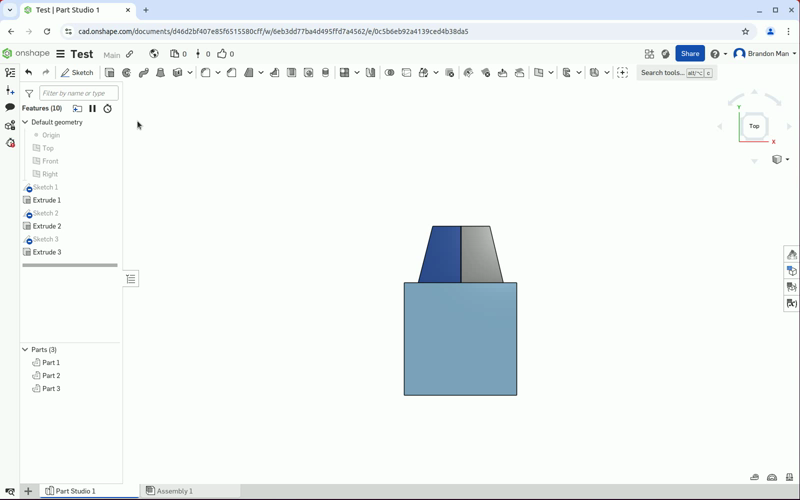
key(shift+h)
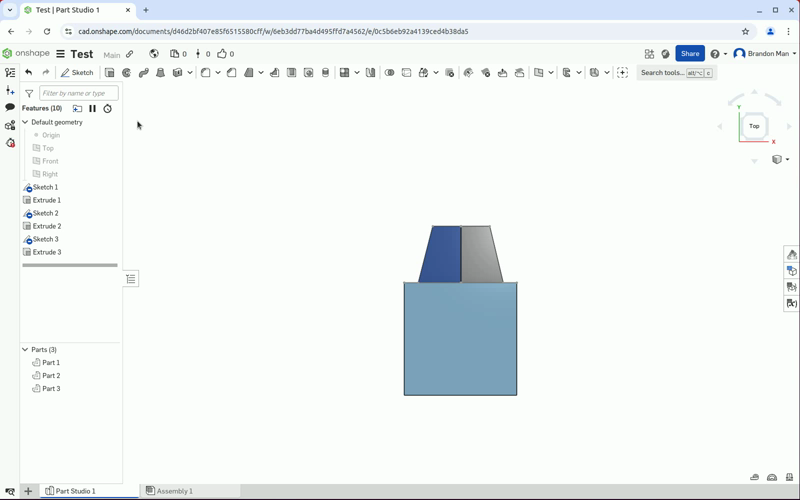
key(shift+7)
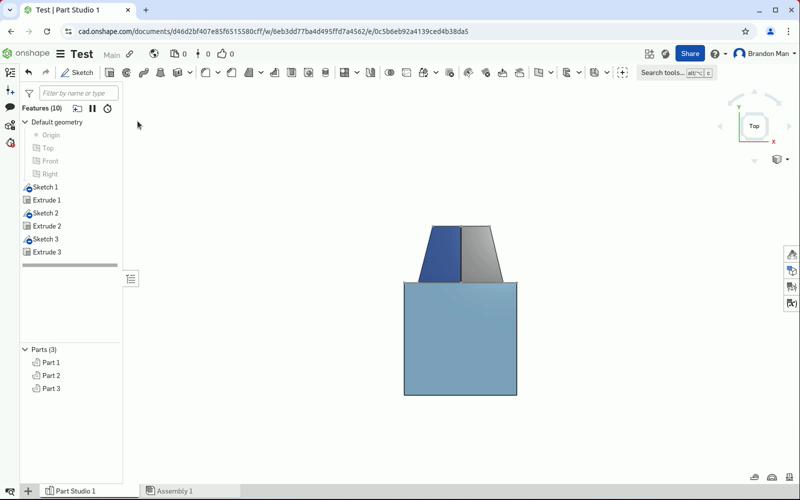
key(up, 3)
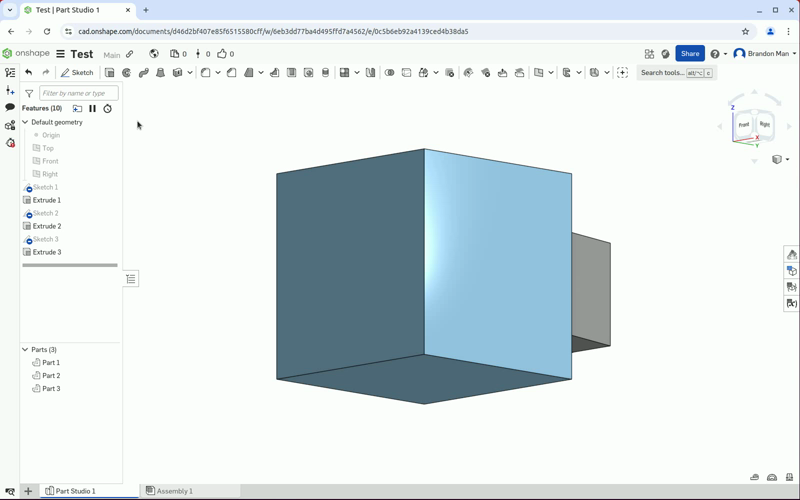
key(left, 3)
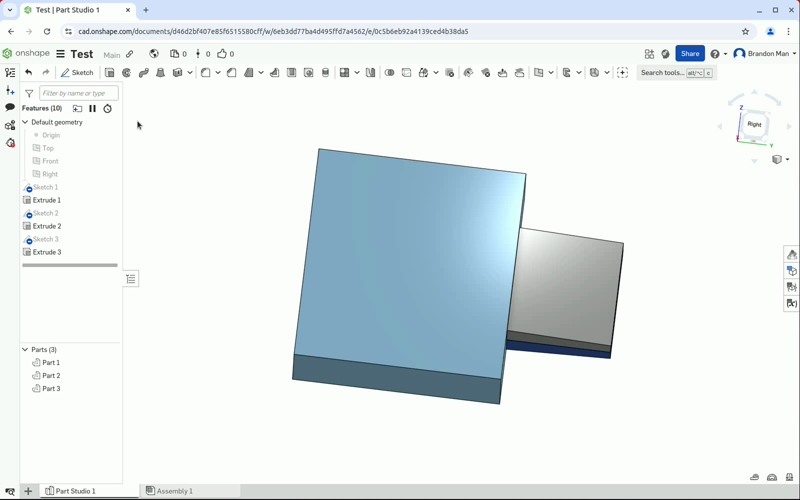
key(right, 3)
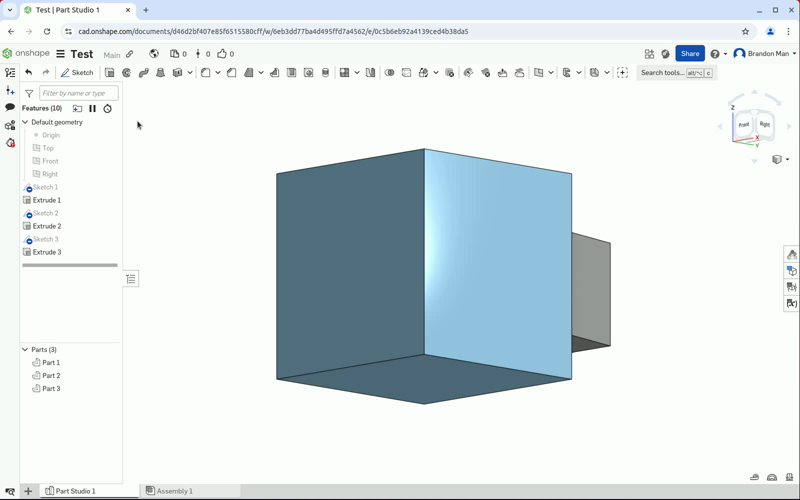
key(down, 3)
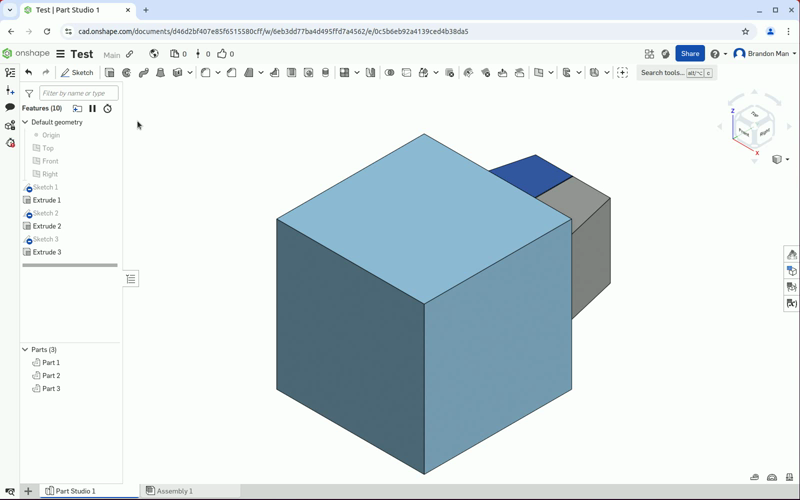
mouse_move(73, 189)
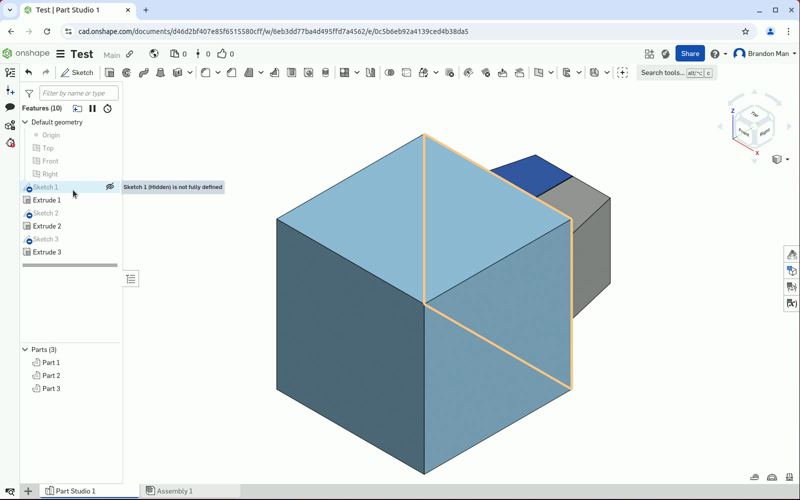
click(73, 189)